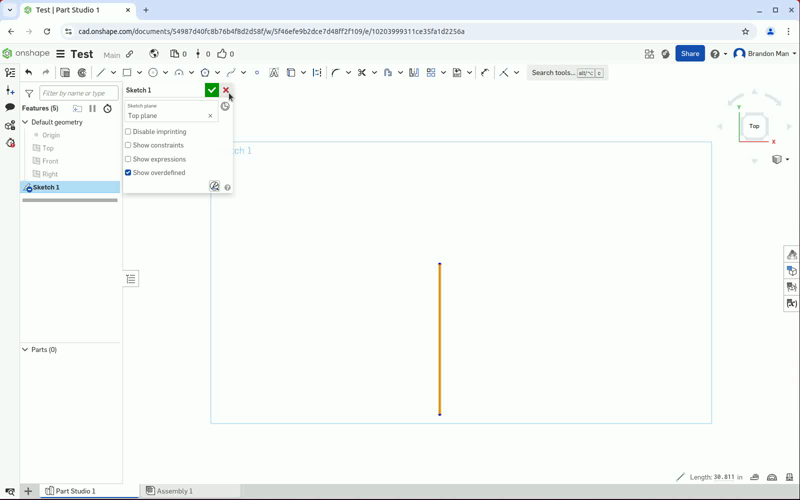
key(shift+h)
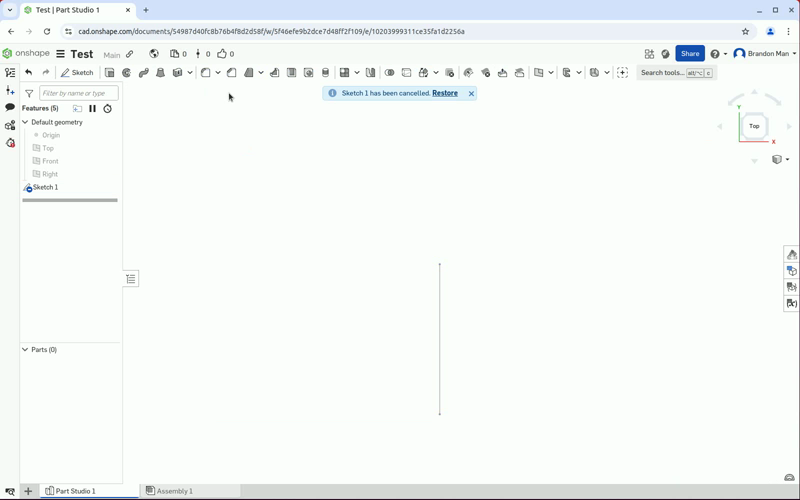
key(shift+s)
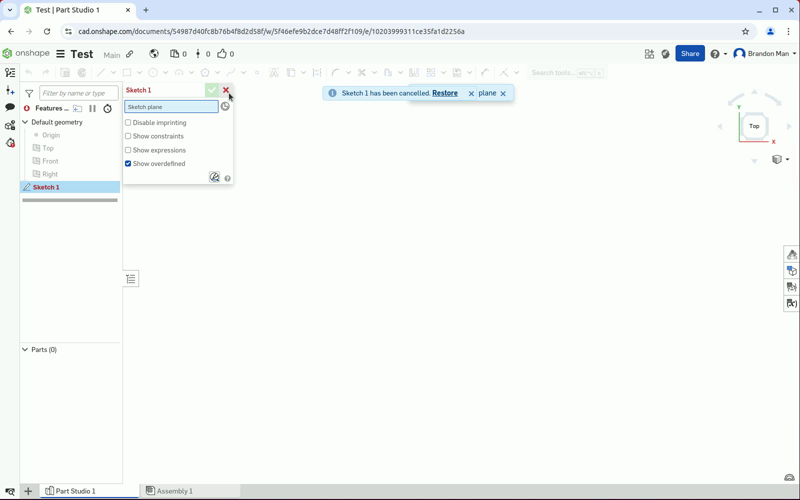
mouse_move(73, 150)
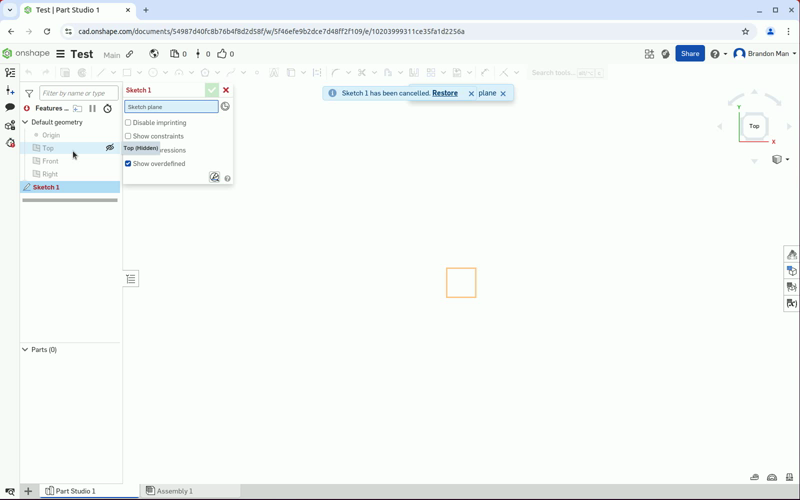
click(73, 150)
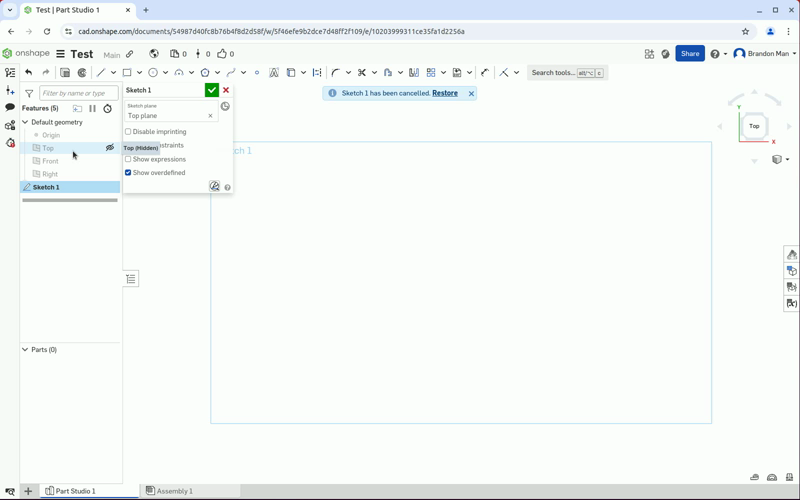
mouse_move(73, 352)
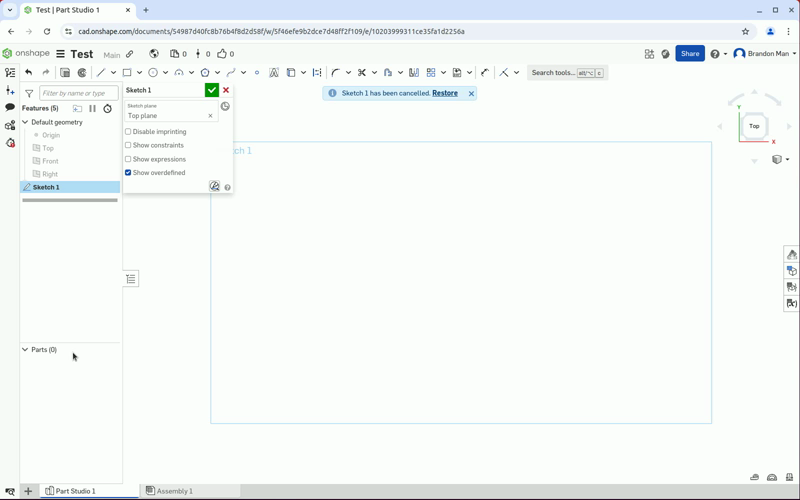
key(y)
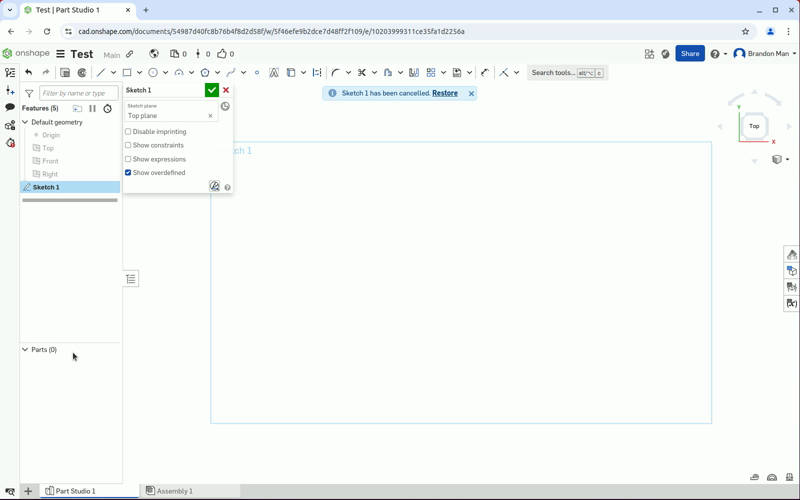
key(l)
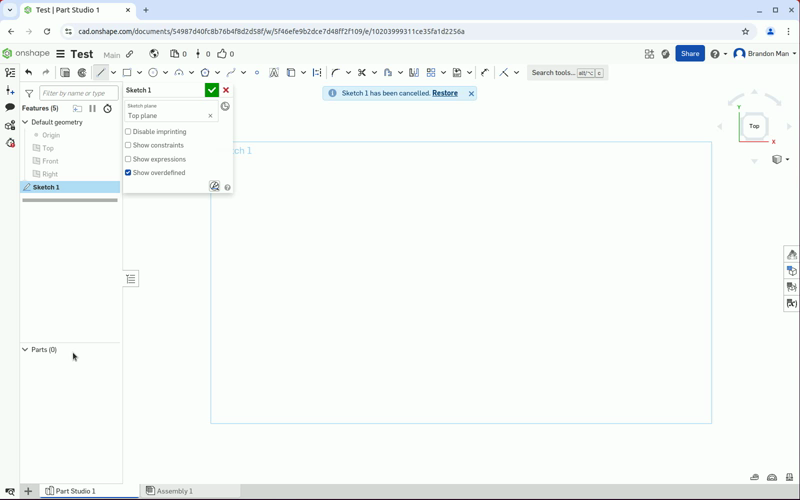
key_down(shift)
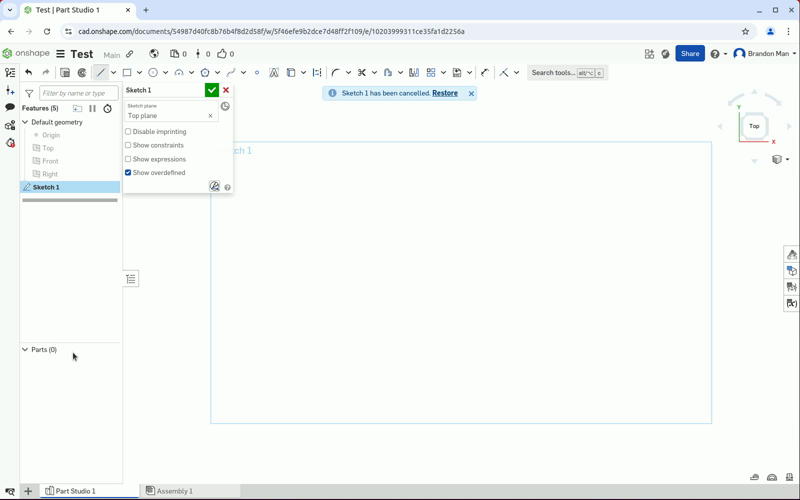
mouse_move(419, 297)
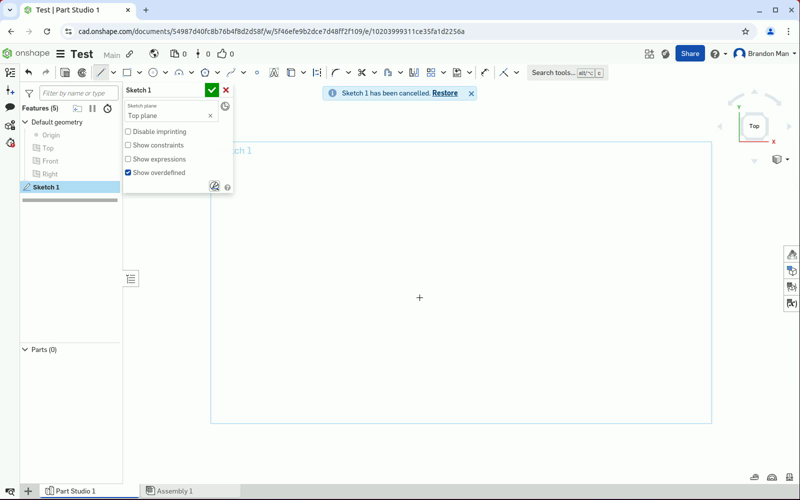
click(419, 297)
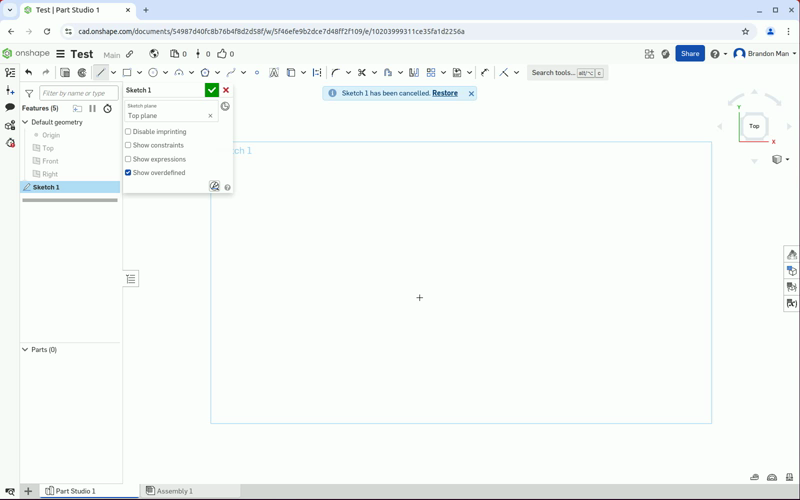
key_up(shift)
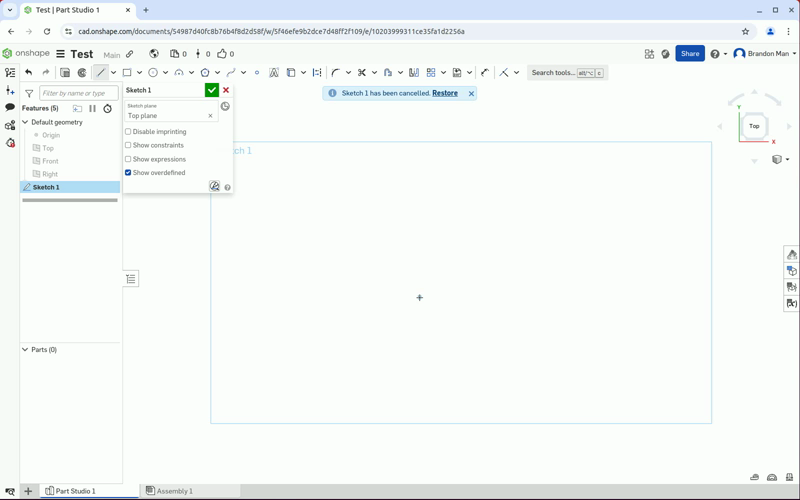
key_down(shift)
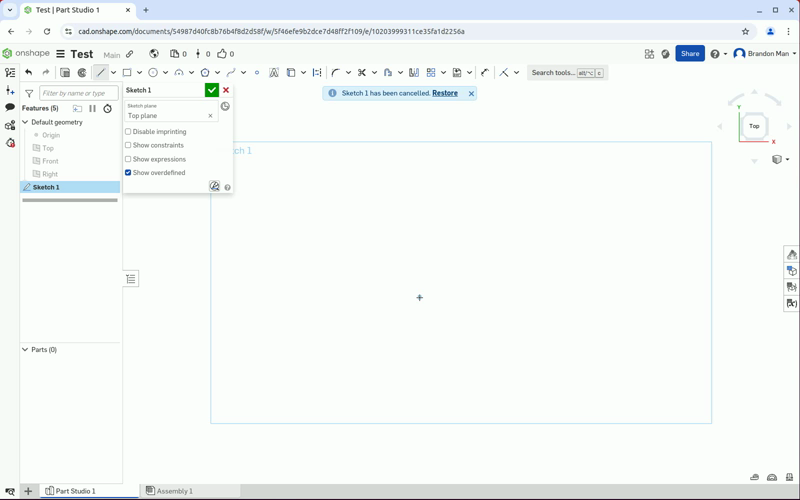
mouse_move(502, 297)
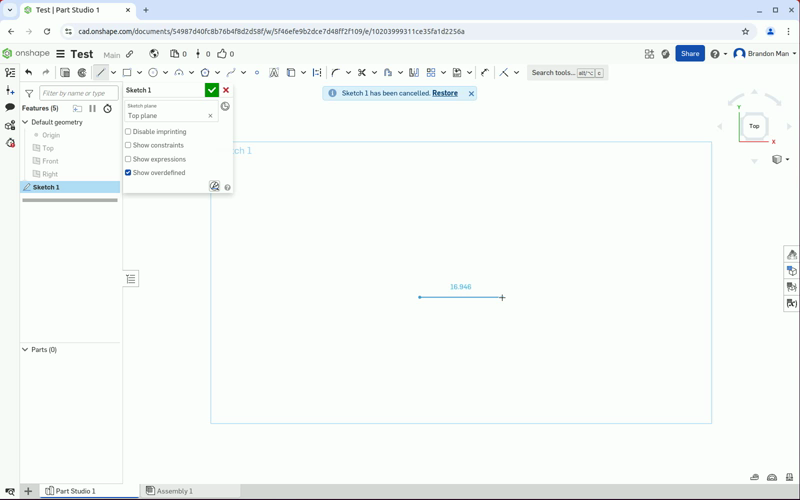
click(502, 297)
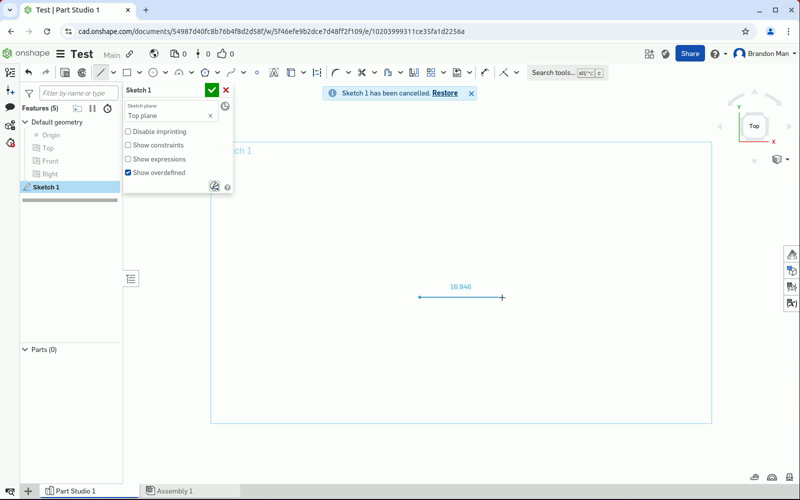
key_up(shift)
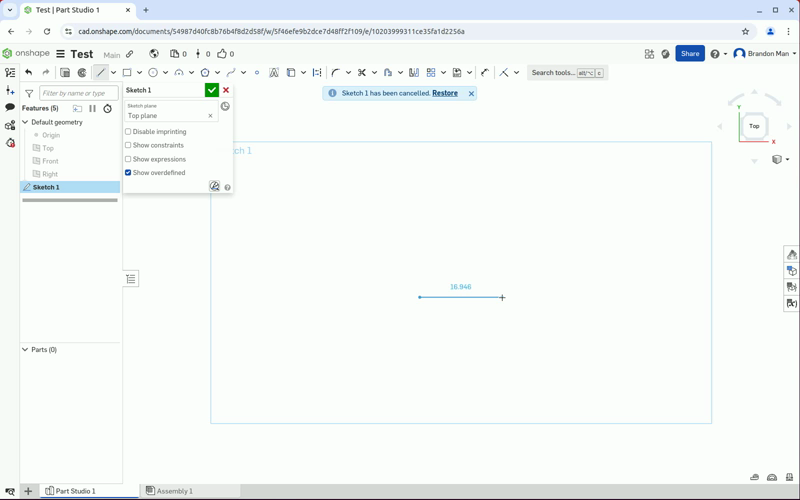
key_down(shift)
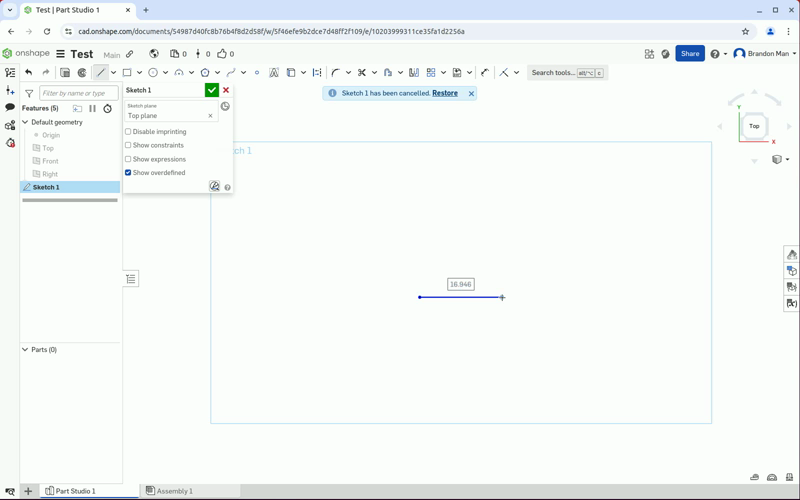
mouse_move(532, 297)
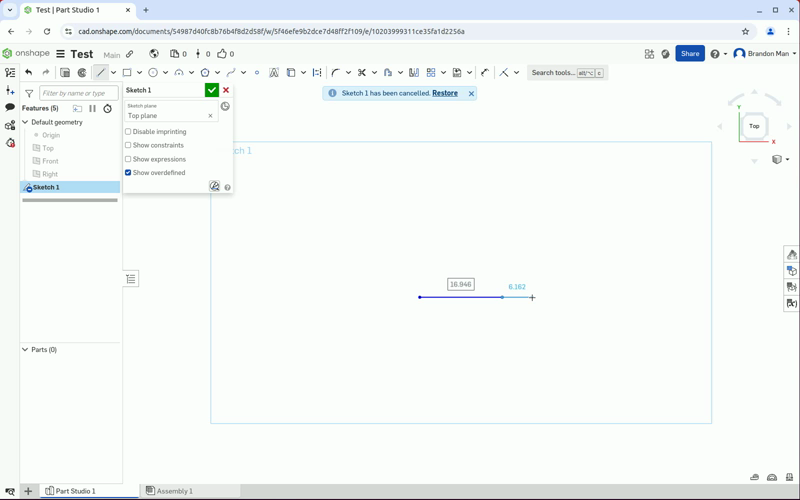
mouse_move(502, 269)
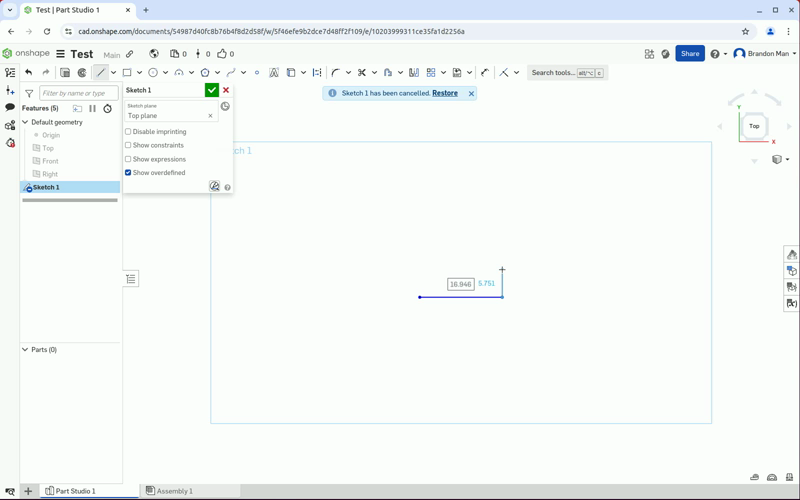
click(502, 269)
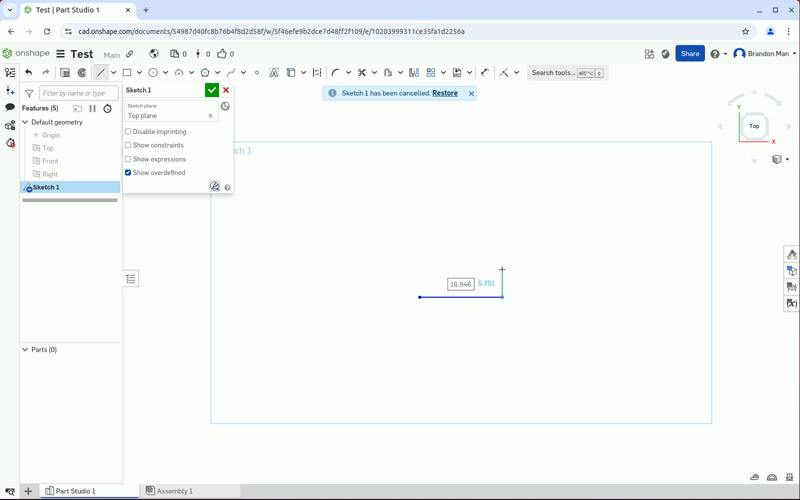
key_up(shift)
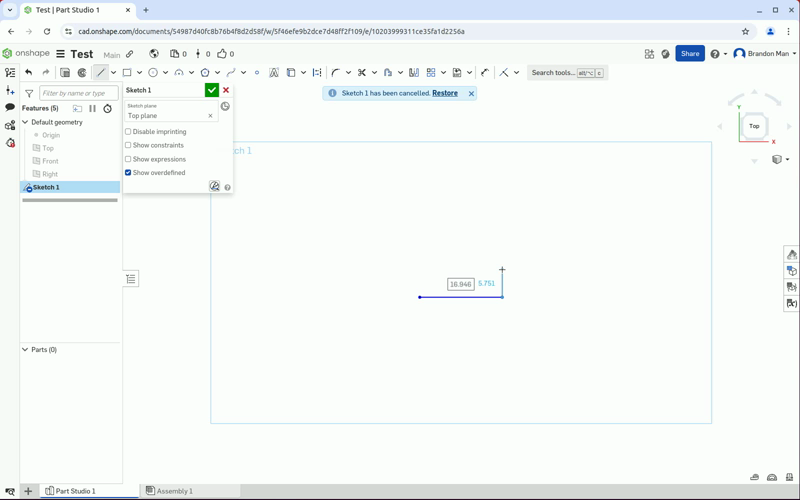
key_down(shift)
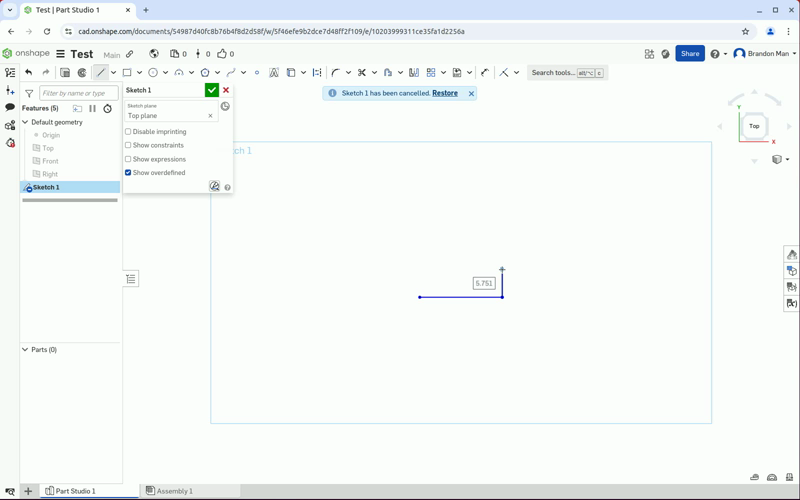
mouse_move(419, 269)
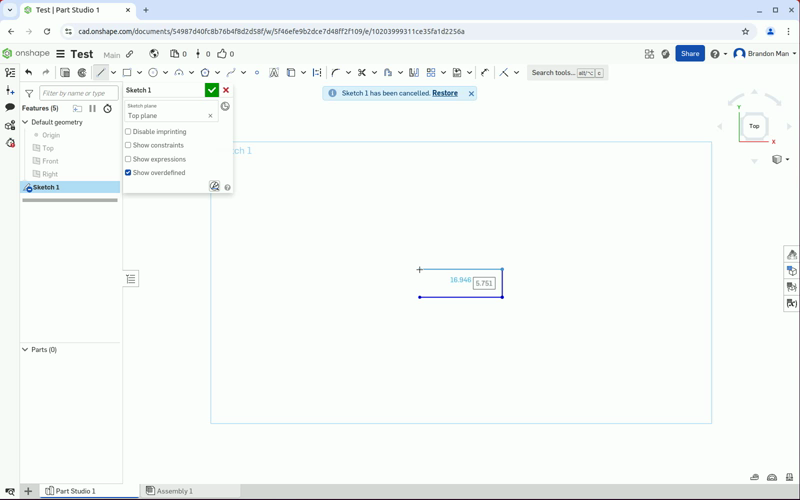
click(419, 269)
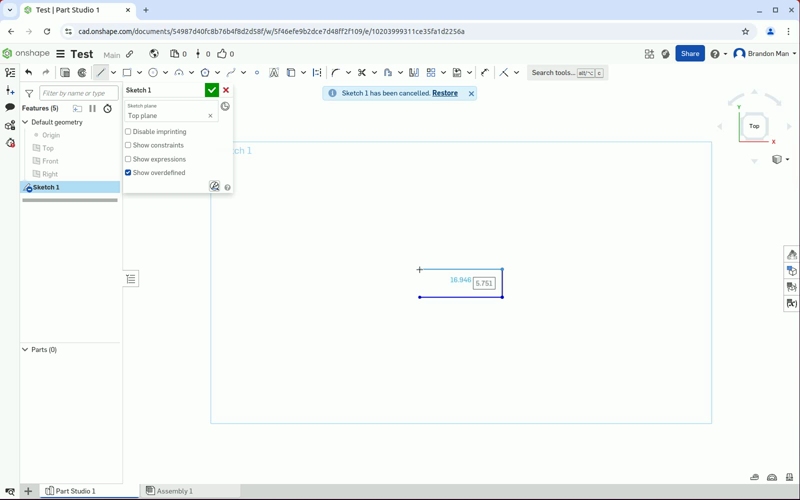
key_up(shift)
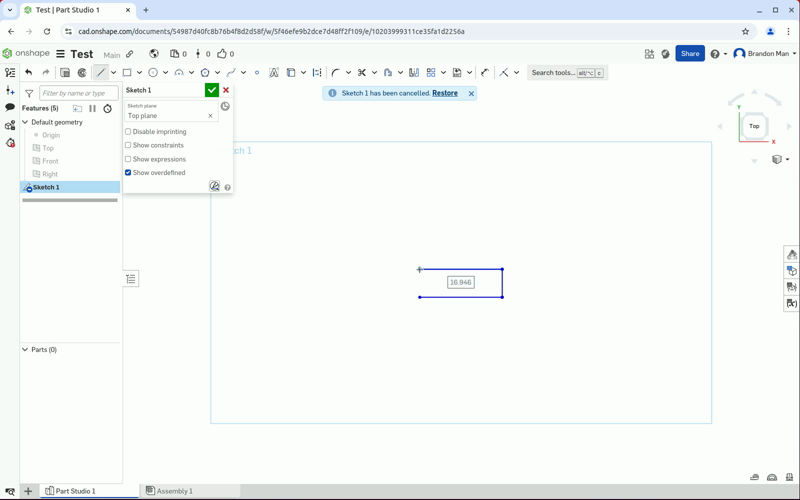
mouse_move(449, 269)
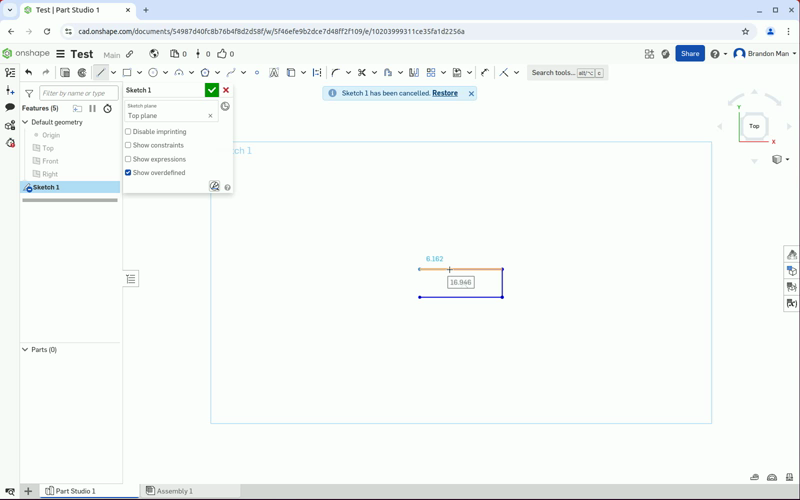
key_down(shift)
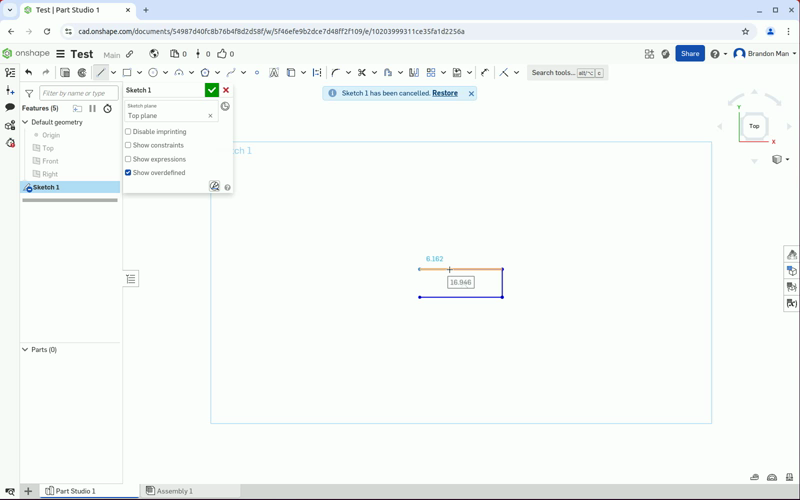
mouse_move(419, 297)
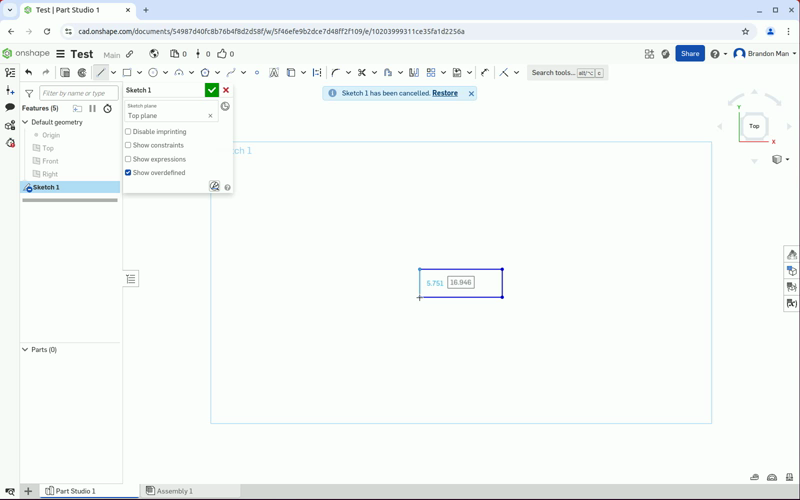
key_up(shift)
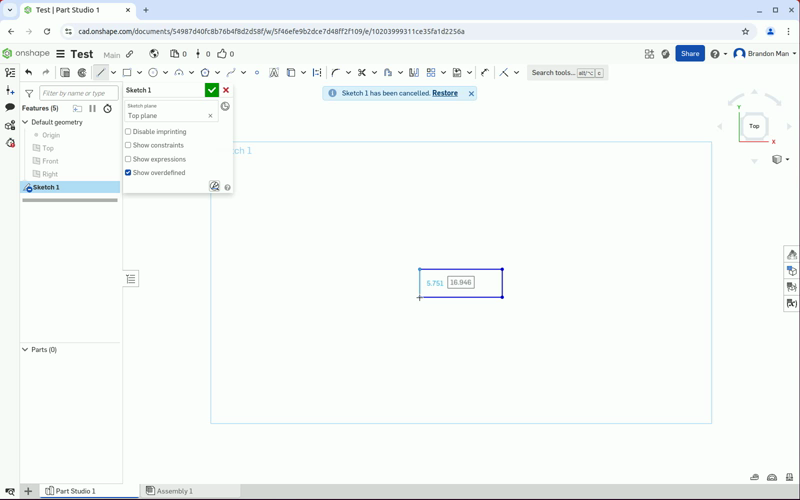
click(419, 297)
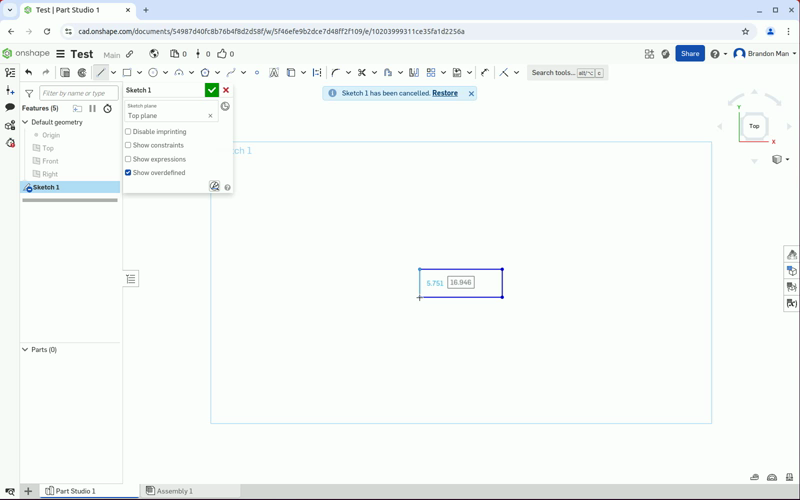
key(esc)
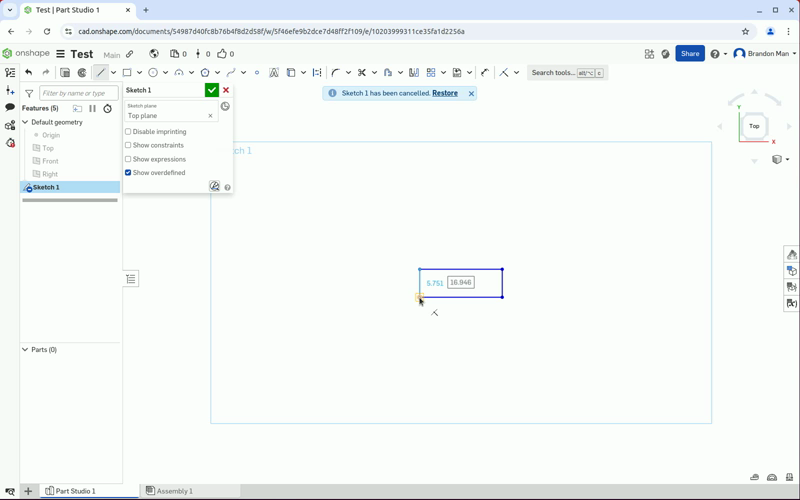
mouse_move(454, 291)
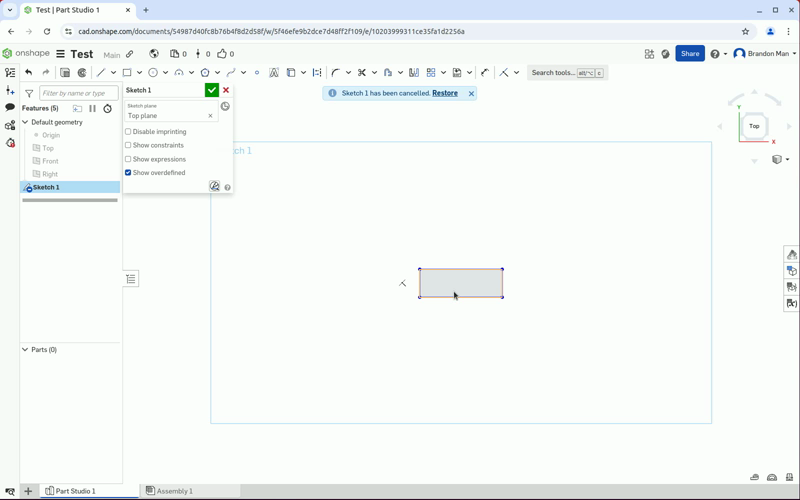
click(454, 291)
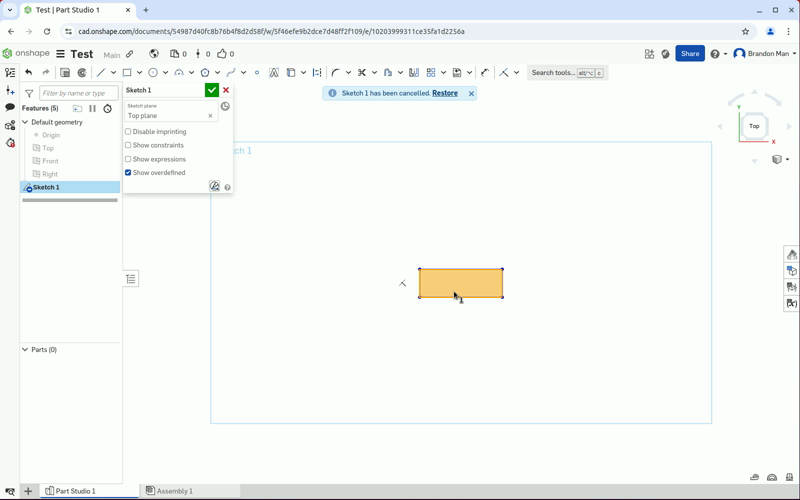
mouse_move(73, 352)
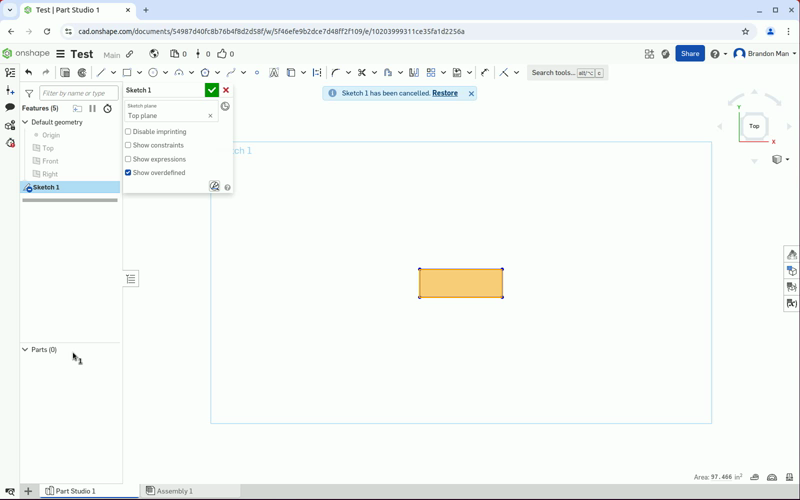
key(shift+y)
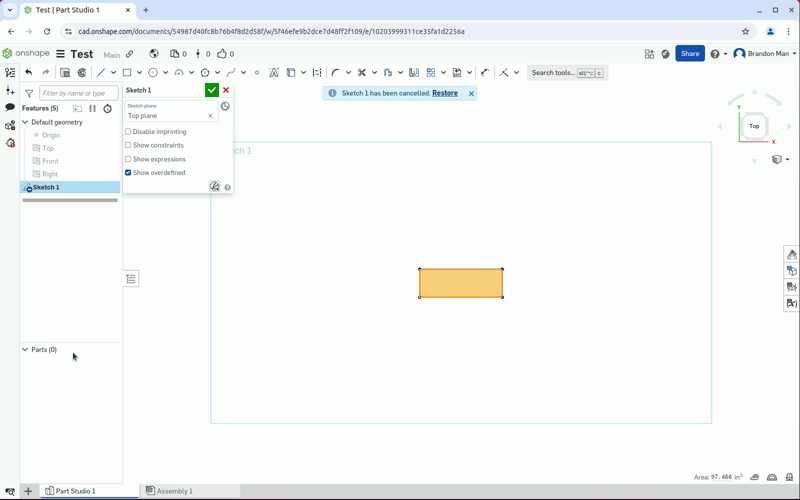
key(shift+e)
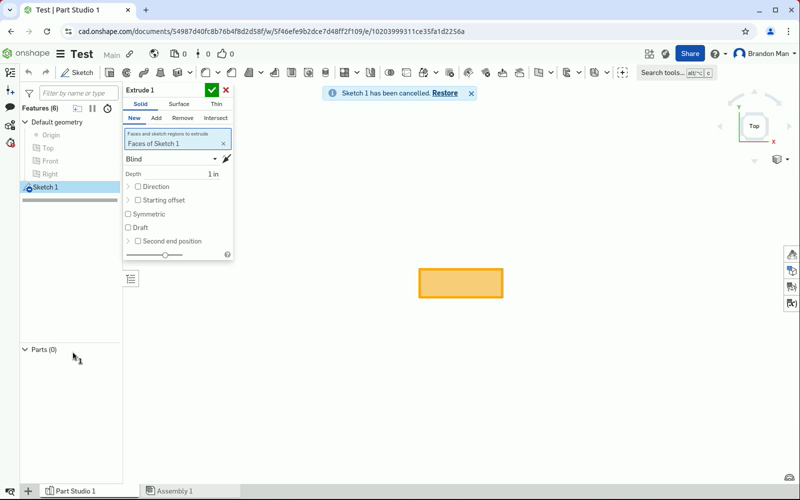
mouse_move(143, 106)
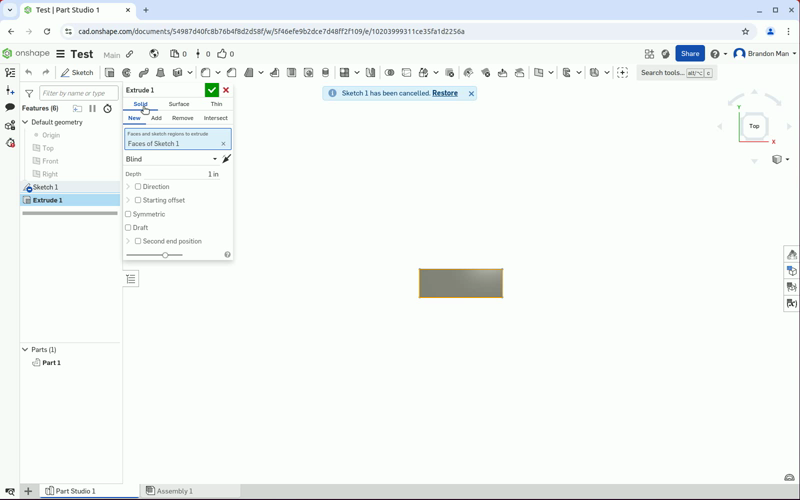
click(143, 106)
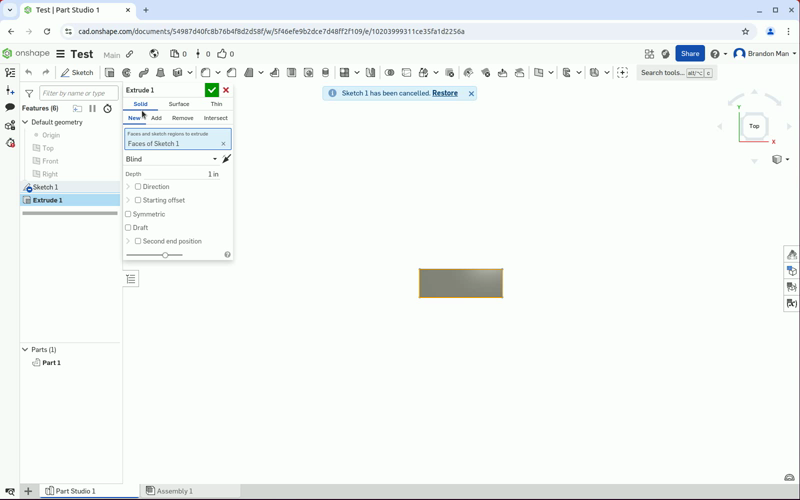
mouse_move(137, 120)
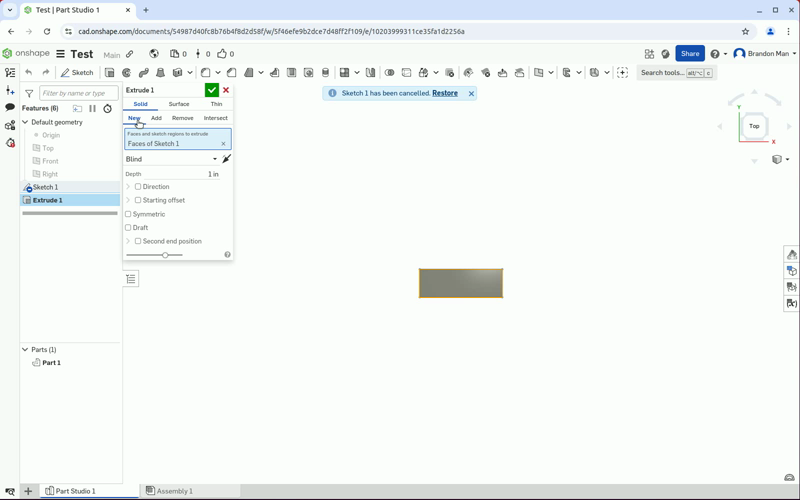
click(137, 120)
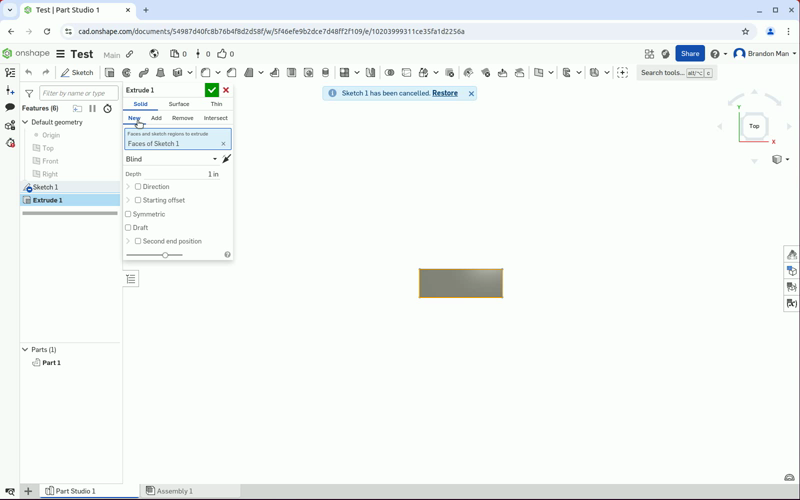
key(tab, 4)
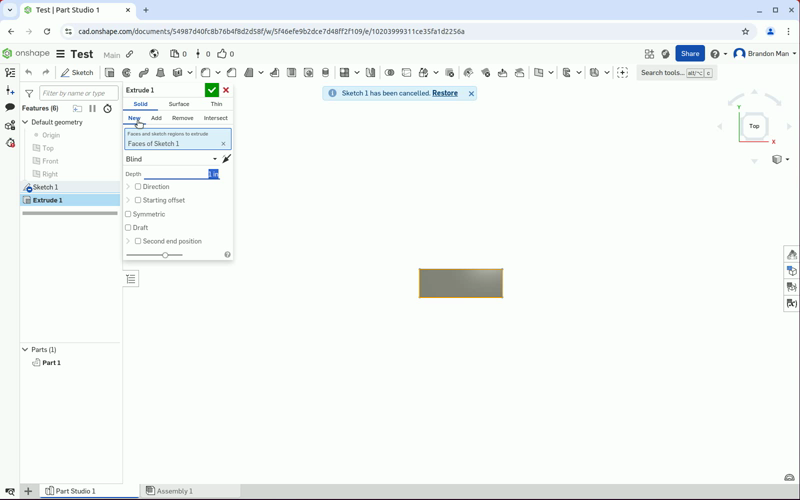
text(22.386)
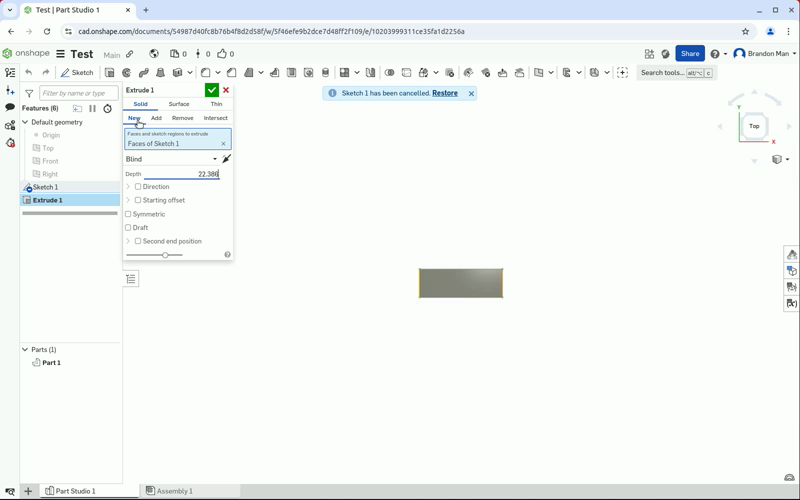
key(enter)
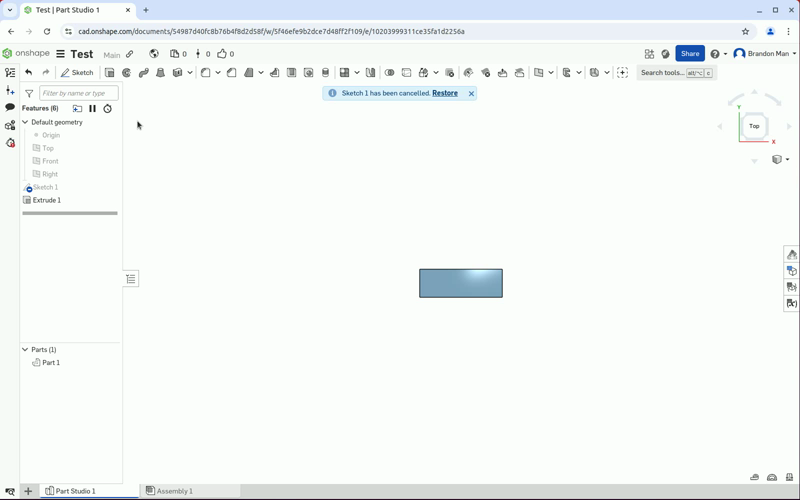
key(shift+h)
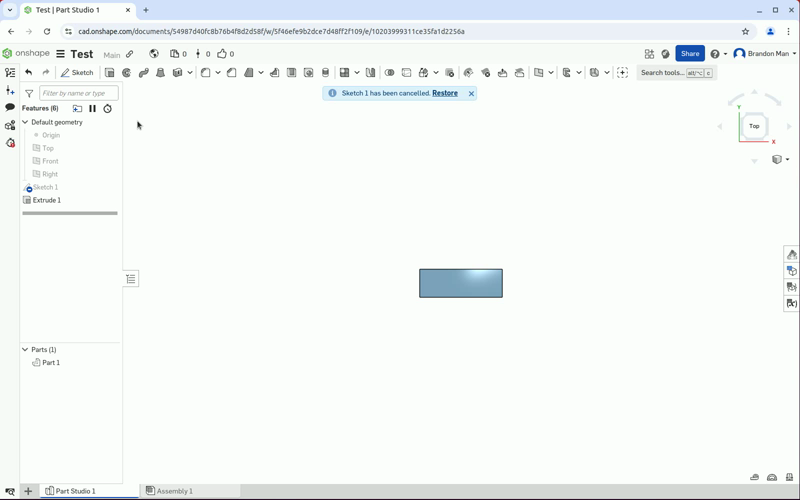
key(shift+h)
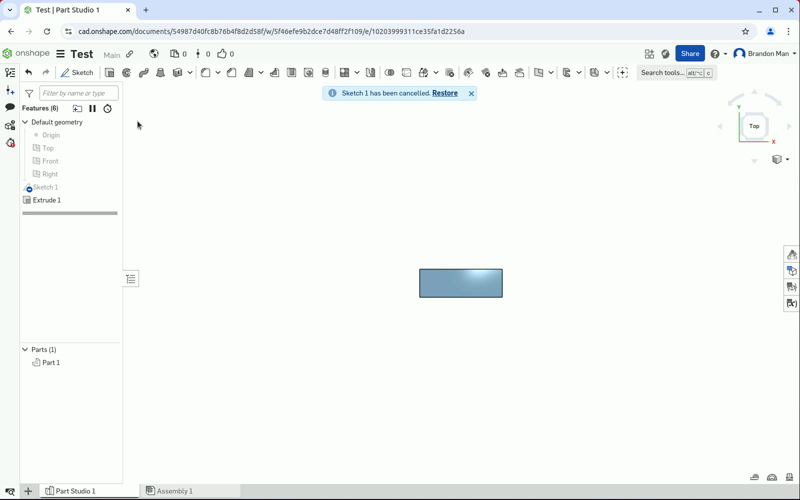
mouse_move(73, 189)
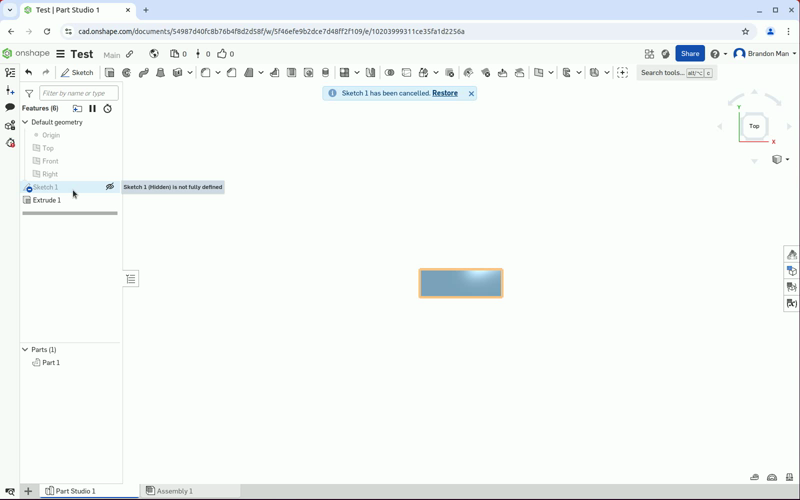
click(73, 189)
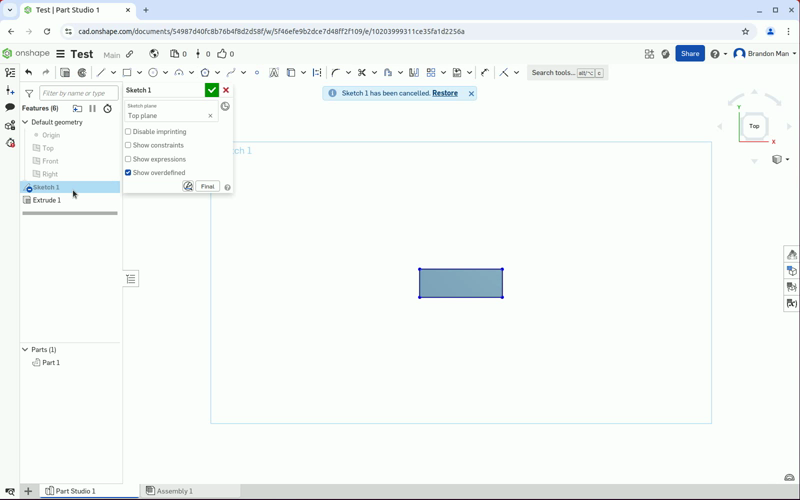
mouse_move(229, 92)
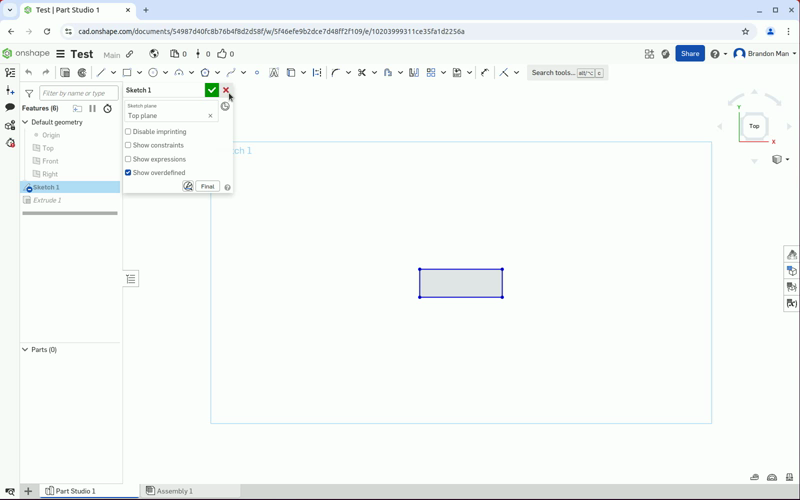
click(229, 92)
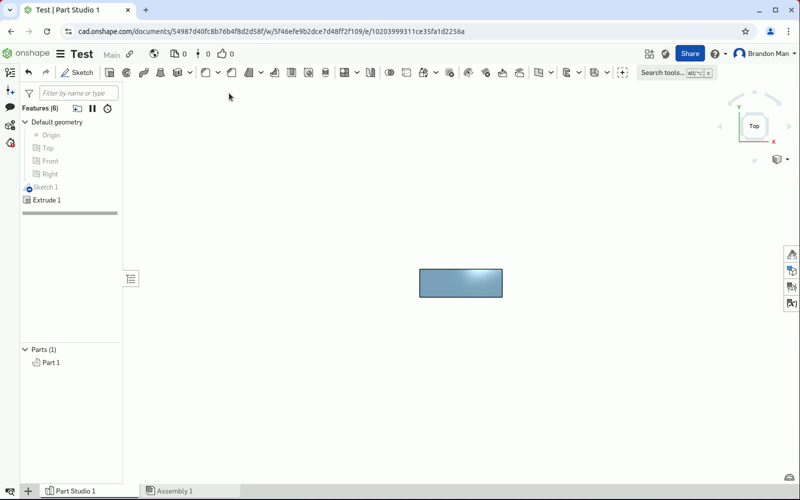
mouse_move(73, 352)
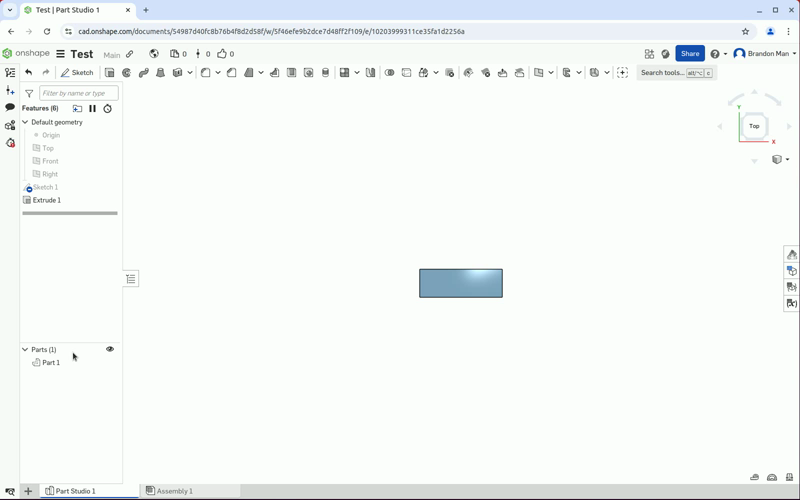
key(y)
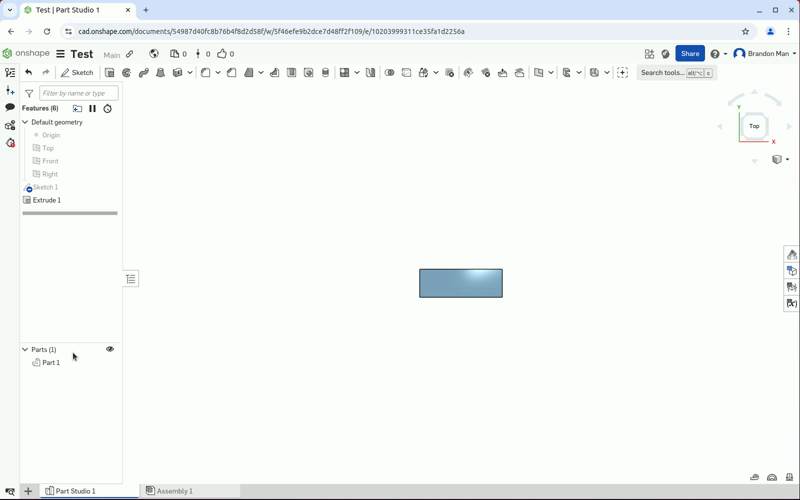
key(shift+p)
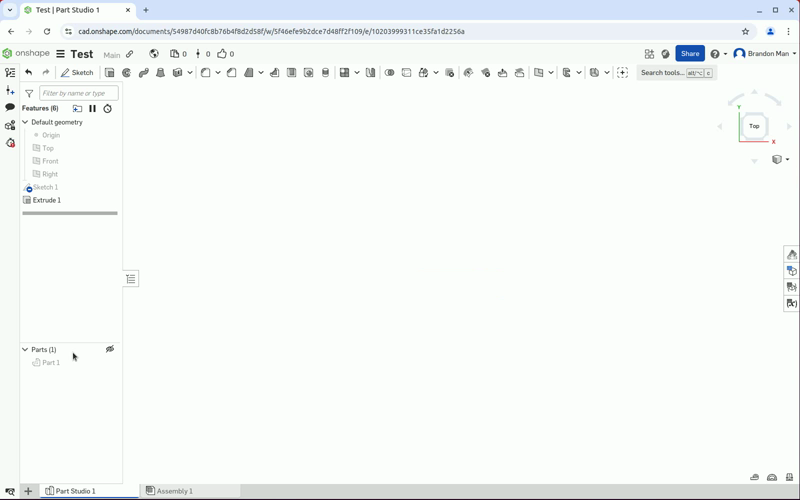
key(space)
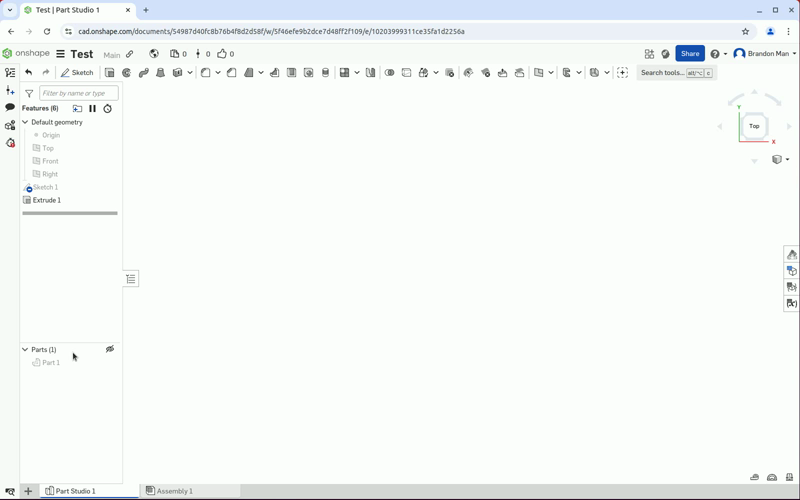
key_down(shift)
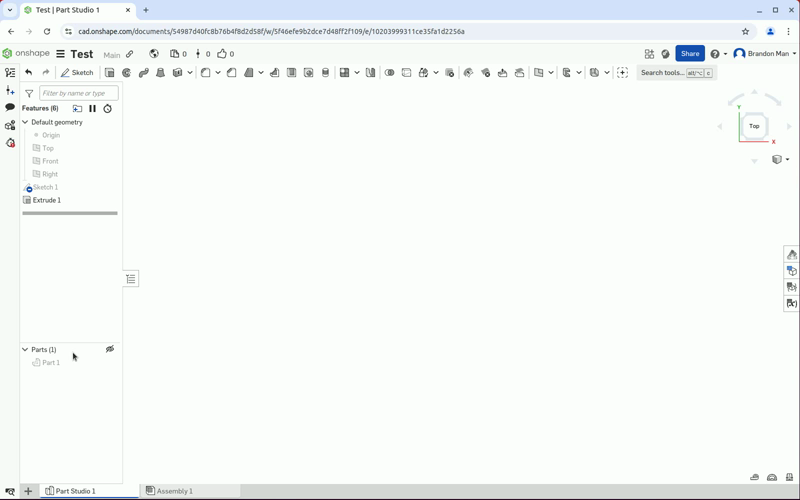
key(up)
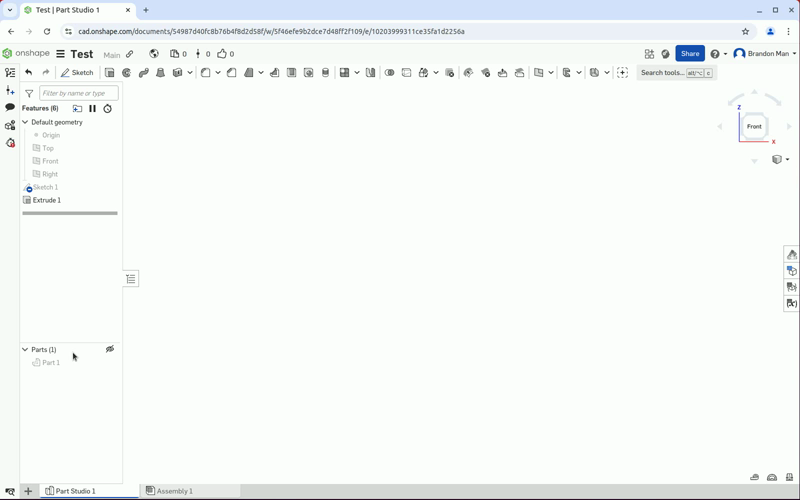
key_up(shift)
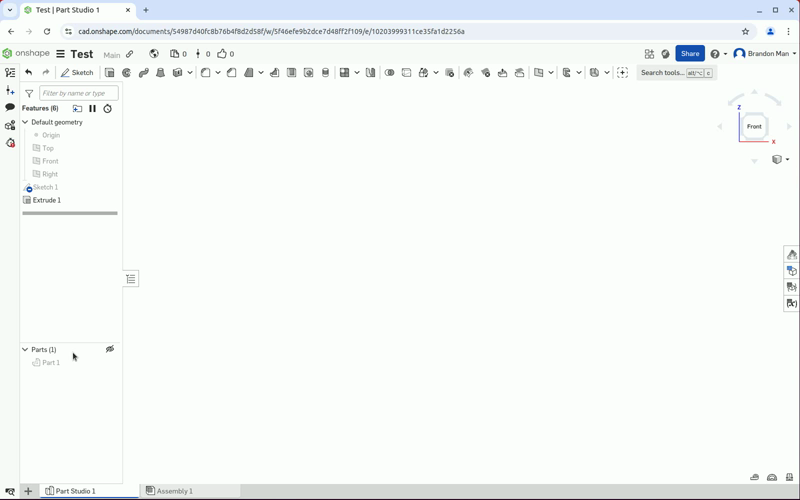
key(space)
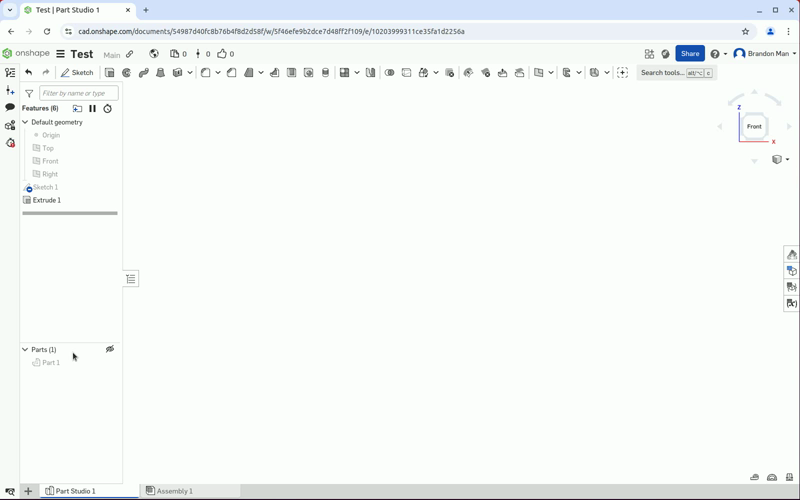
key_down(shift)
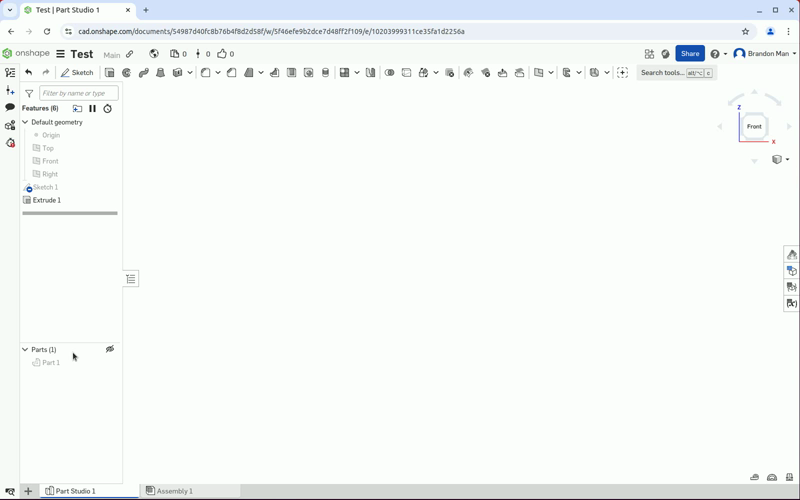
key(left)
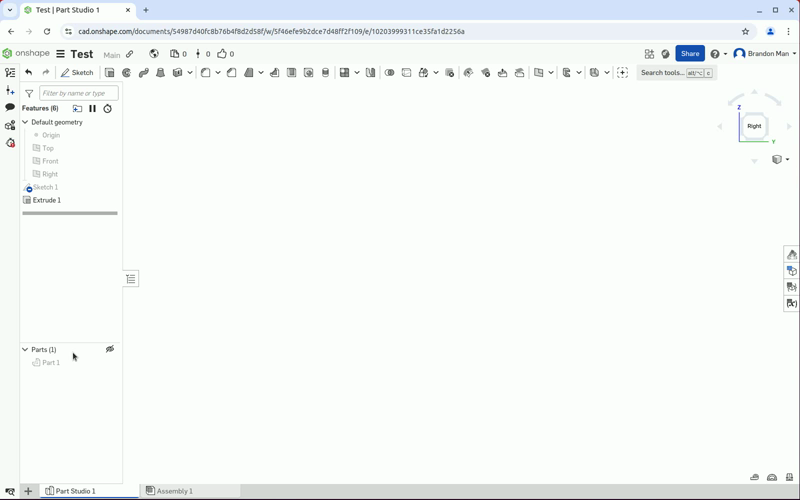
key_up(shift)
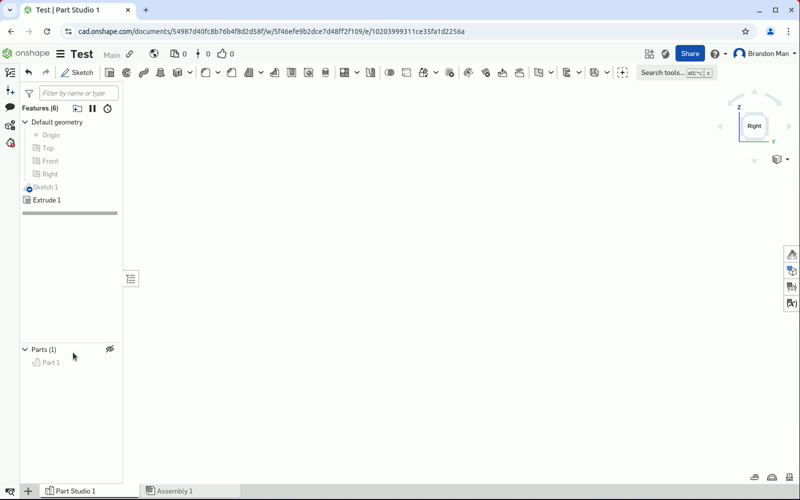
mouse_move(73, 352)
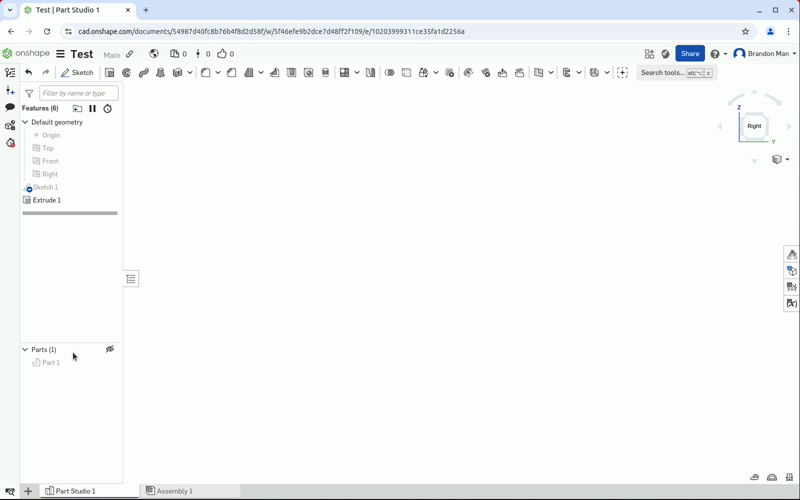
key(shift+y)
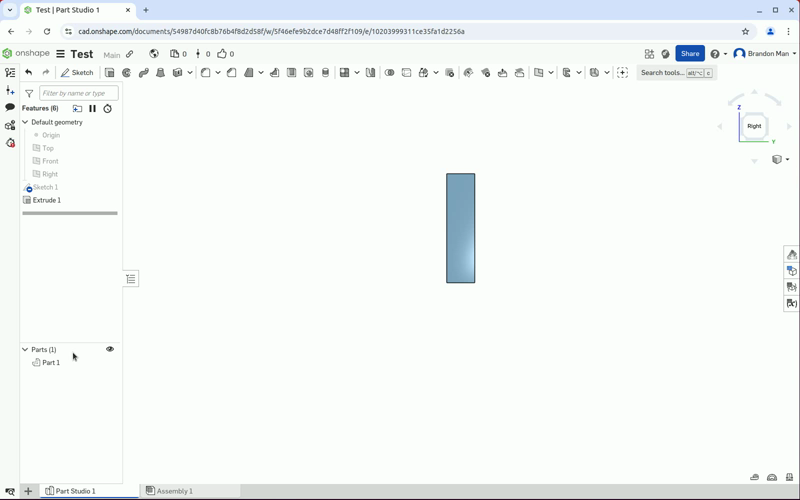
mouse_move(541, 75)
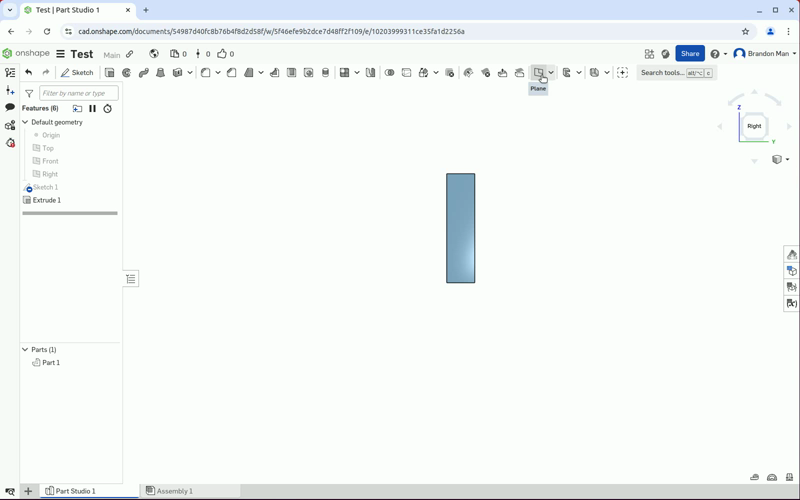
click(541, 75)
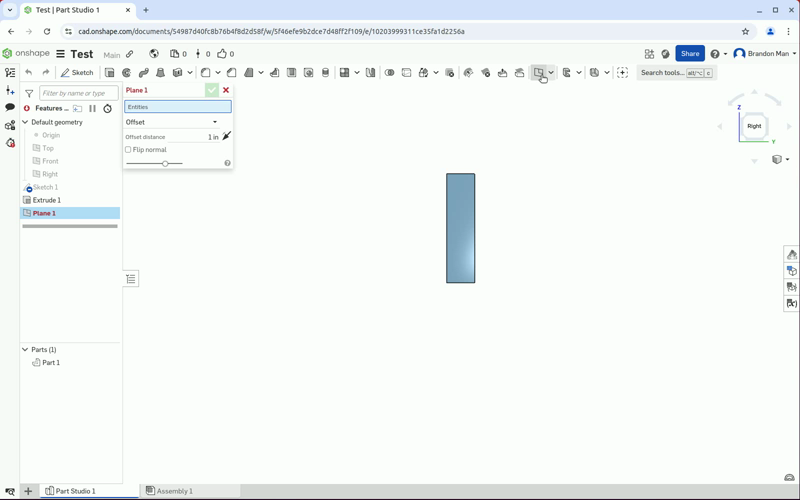
mouse_move(73, 176)
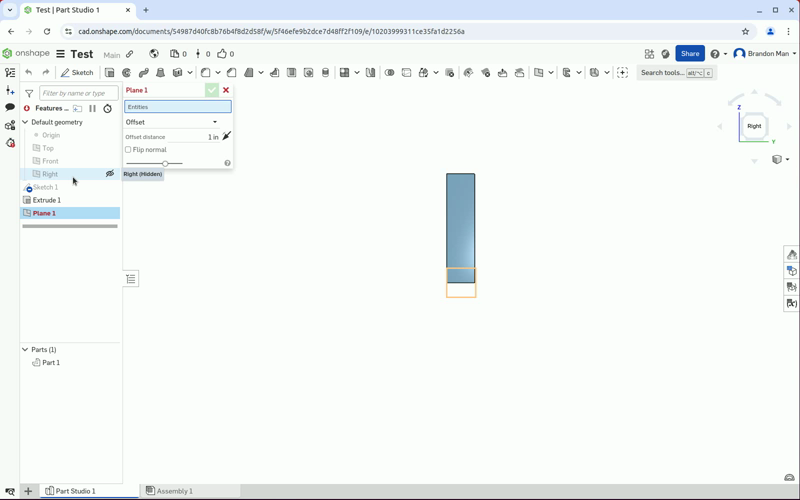
click(73, 176)
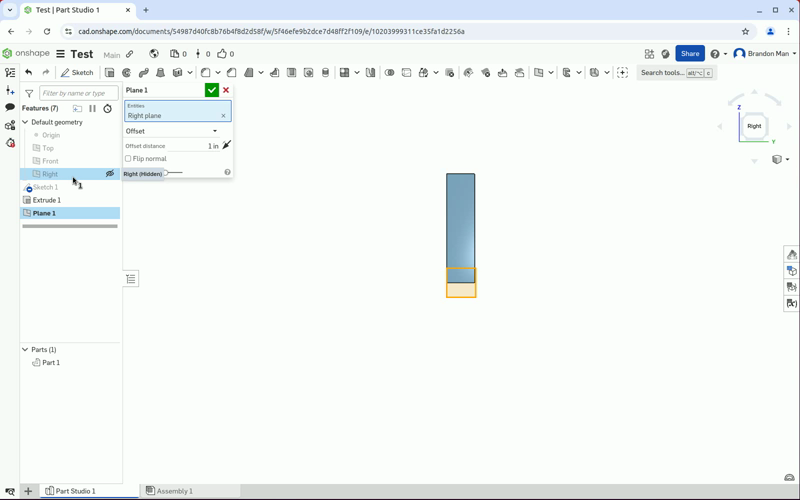
key(tab, 2)
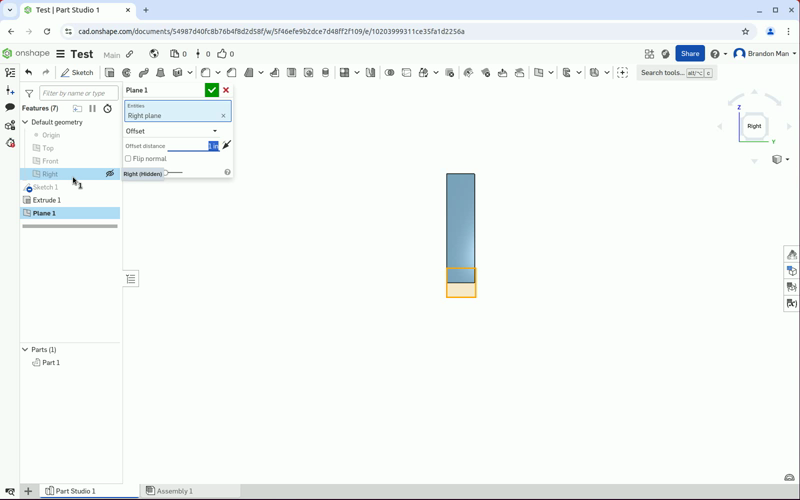
text(8.411)
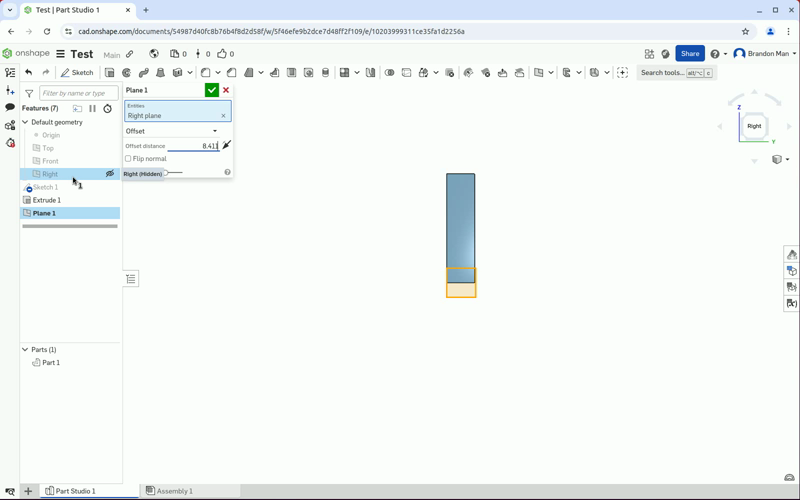
key(enter, 2)
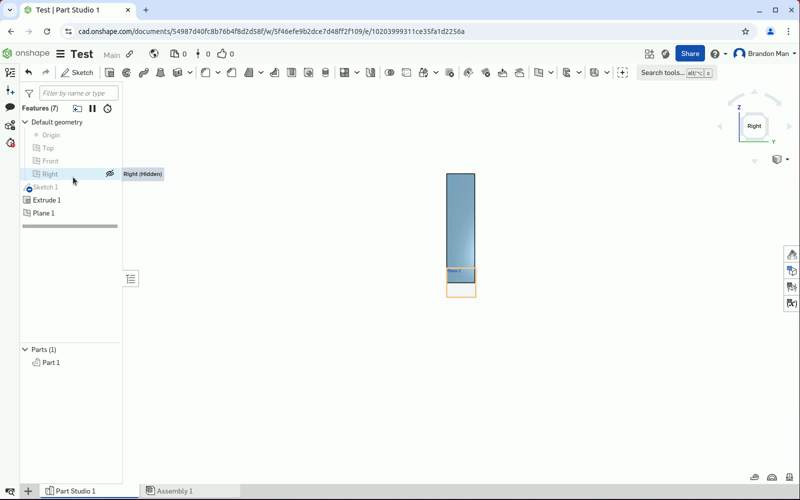
key(shift+s)
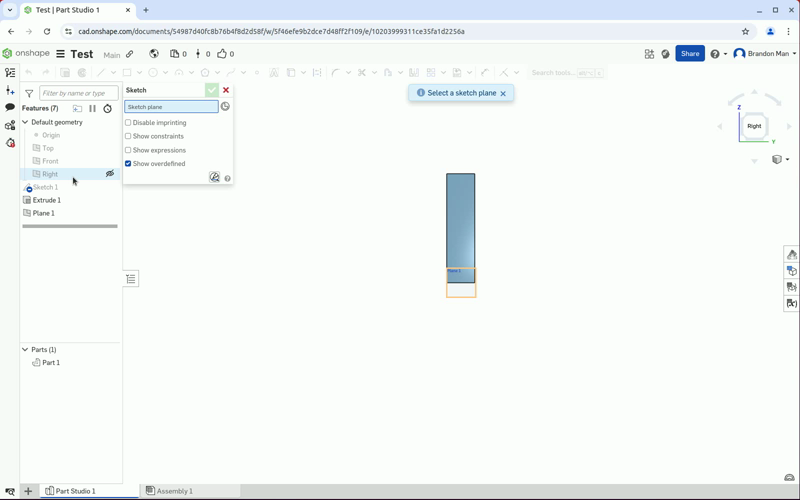
mouse_move(73, 215)
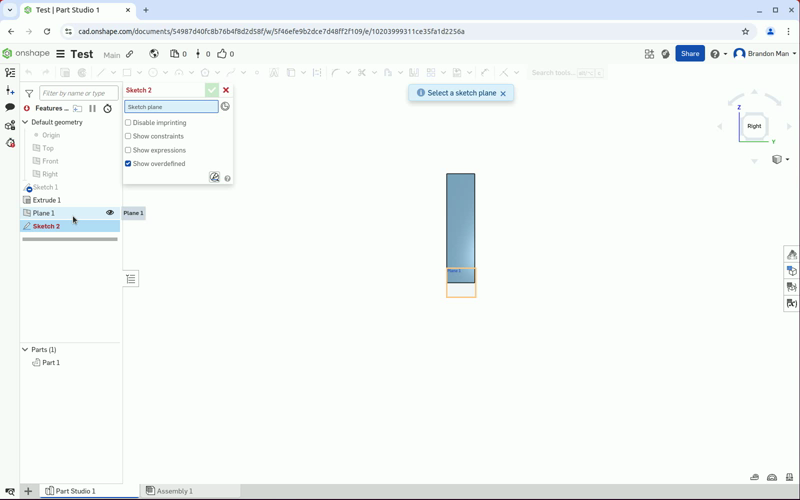
click(73, 215)
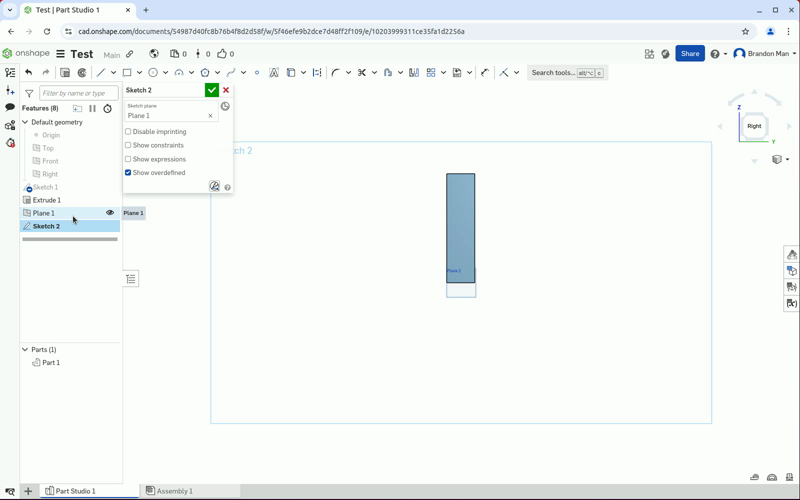
mouse_move(73, 352)
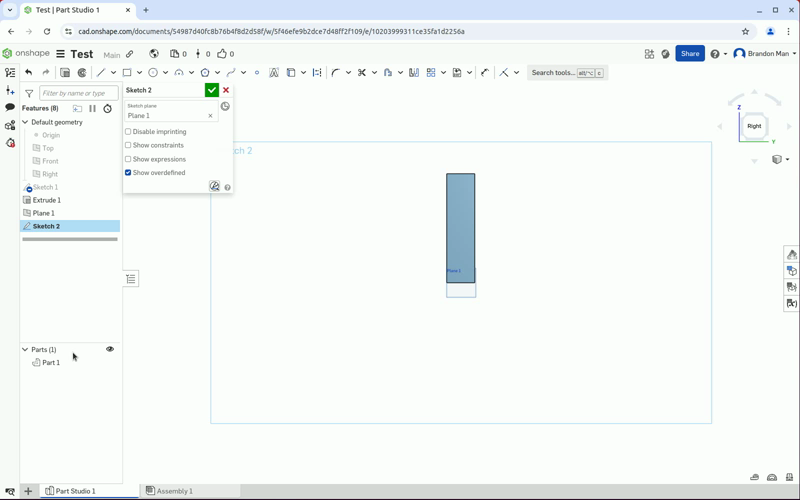
key(y)
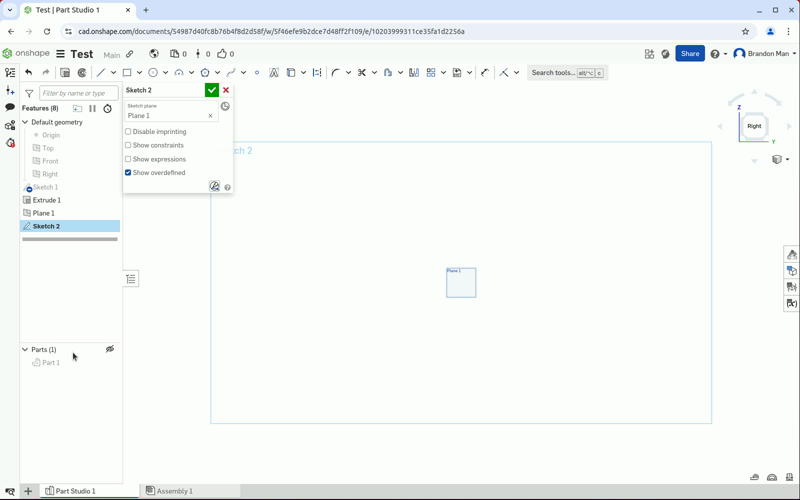
key(l)
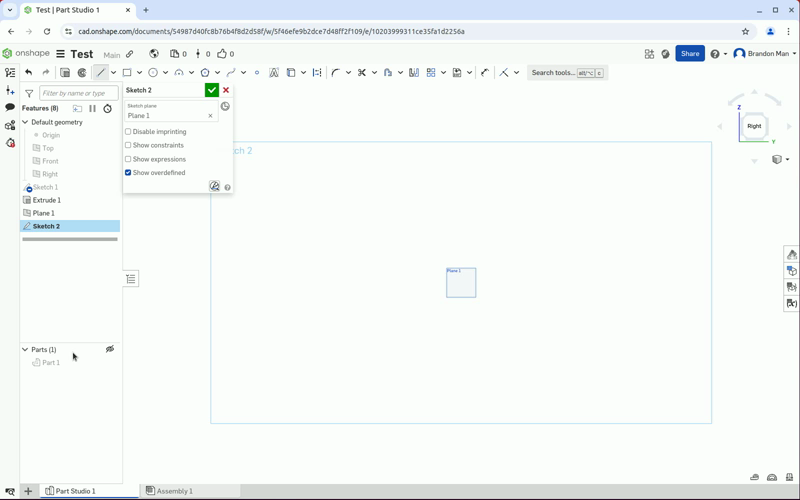
key_down(shift)
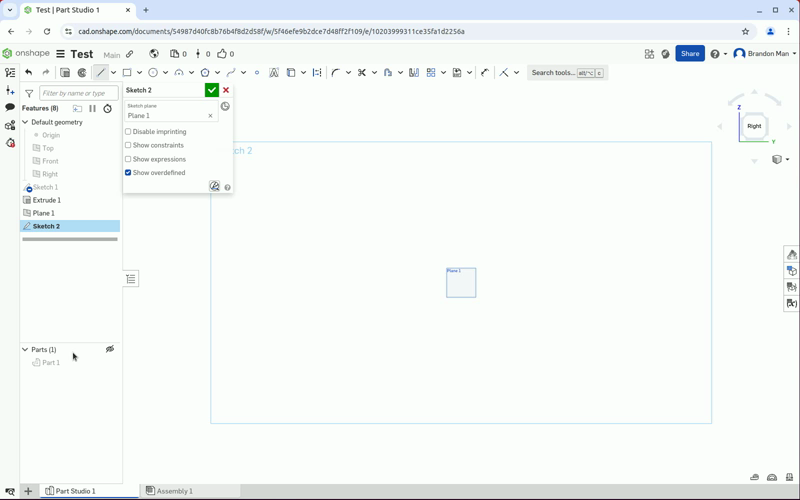
mouse_move(446, 282)
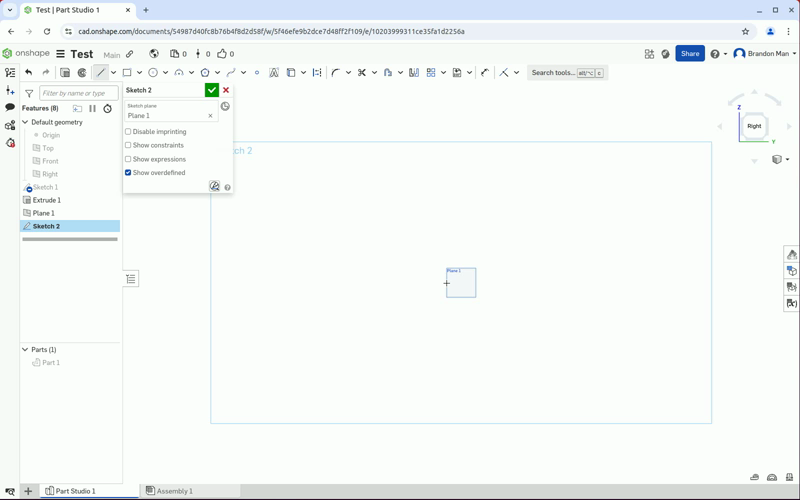
click(446, 282)
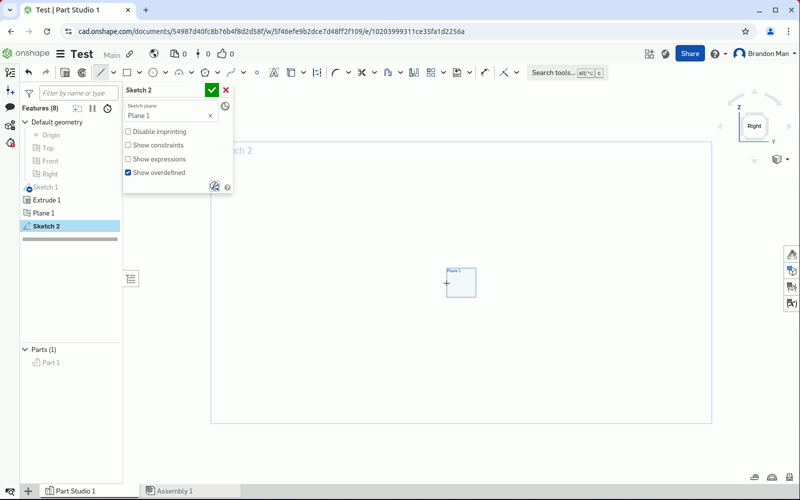
key_up(shift)
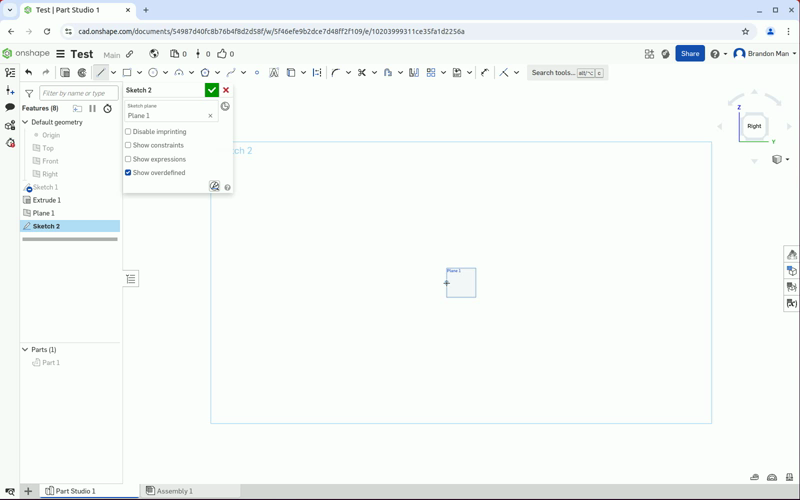
key_down(shift)
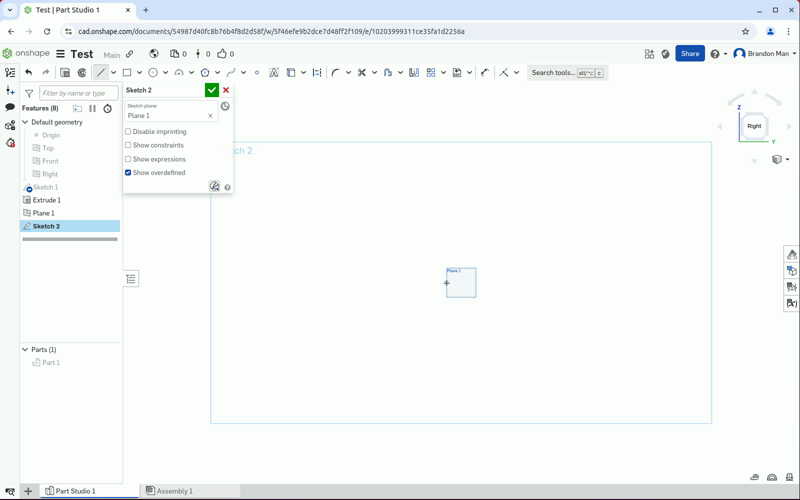
mouse_move(476, 282)
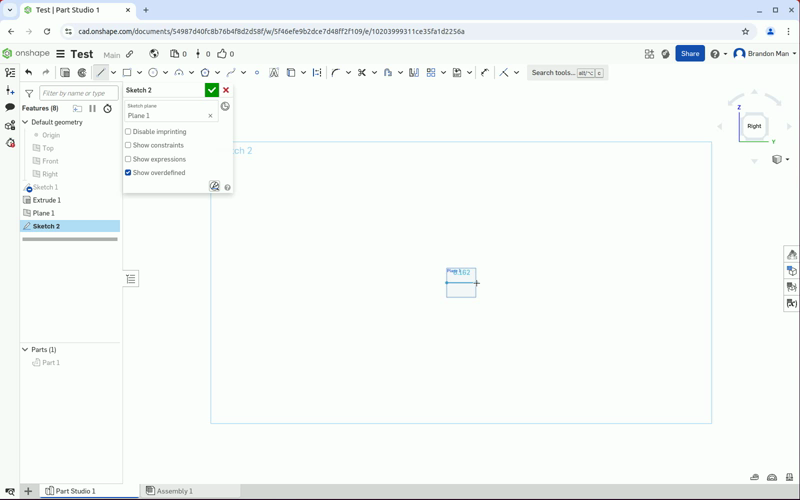
mouse_move(474, 282)
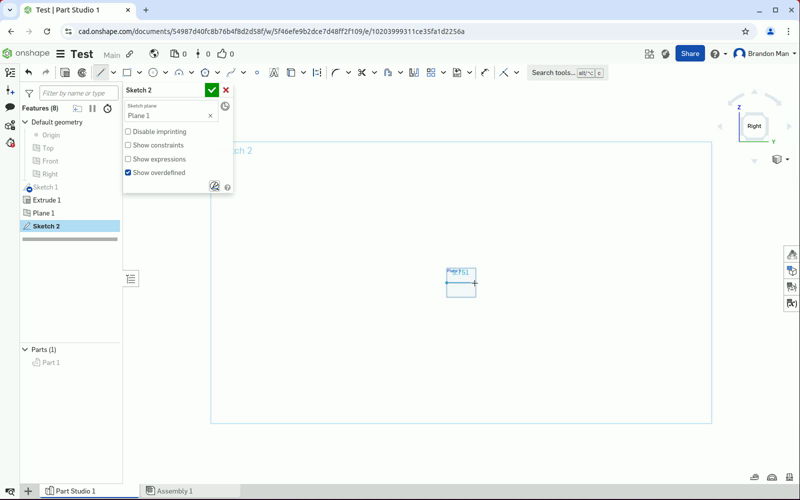
click(474, 282)
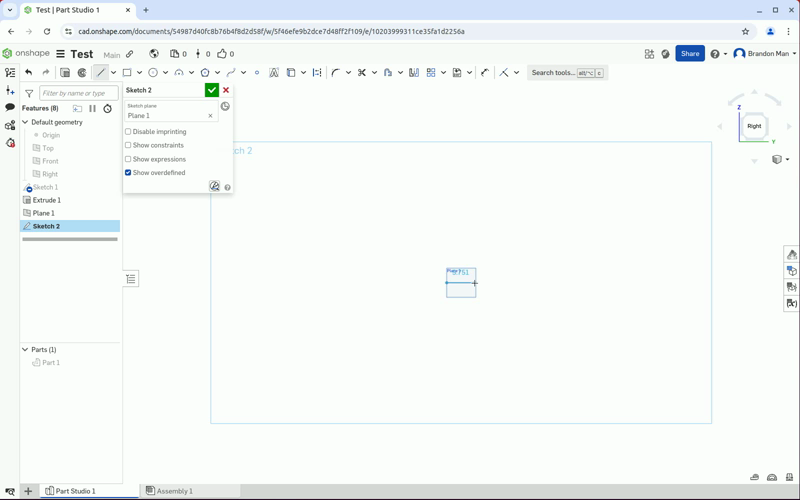
key_up(shift)
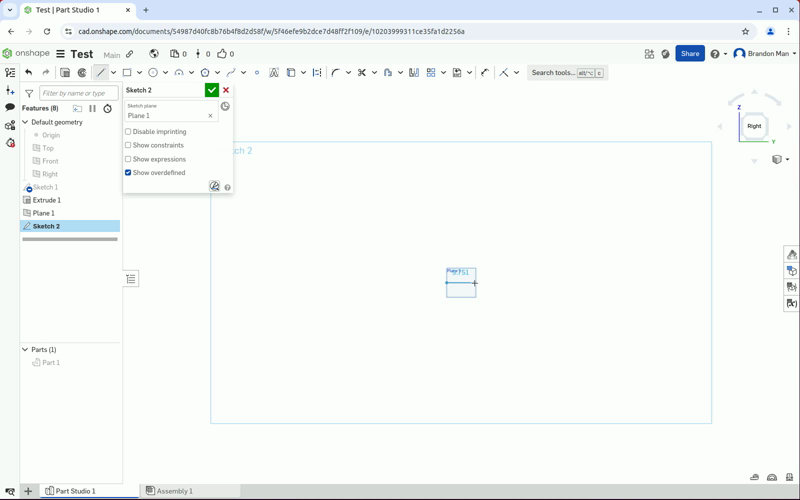
key_down(shift)
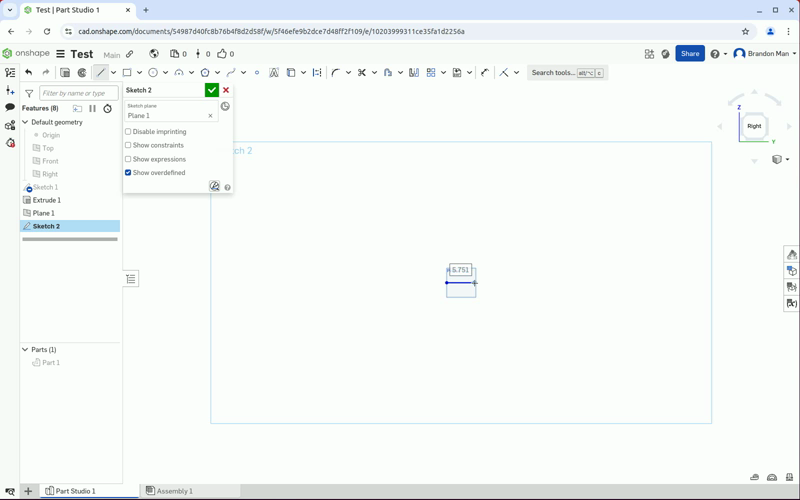
mouse_move(504, 282)
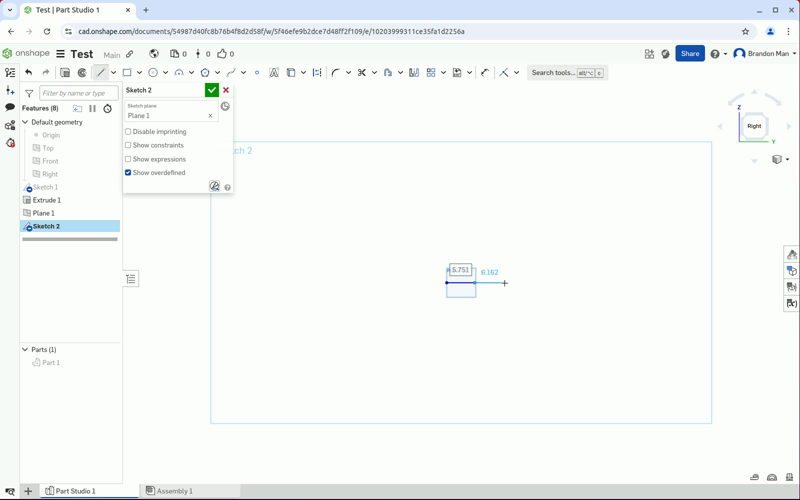
mouse_move(474, 271)
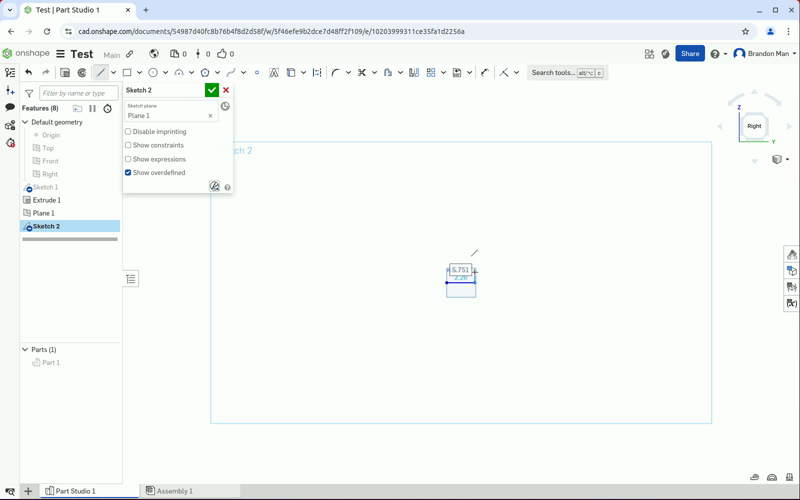
click(474, 271)
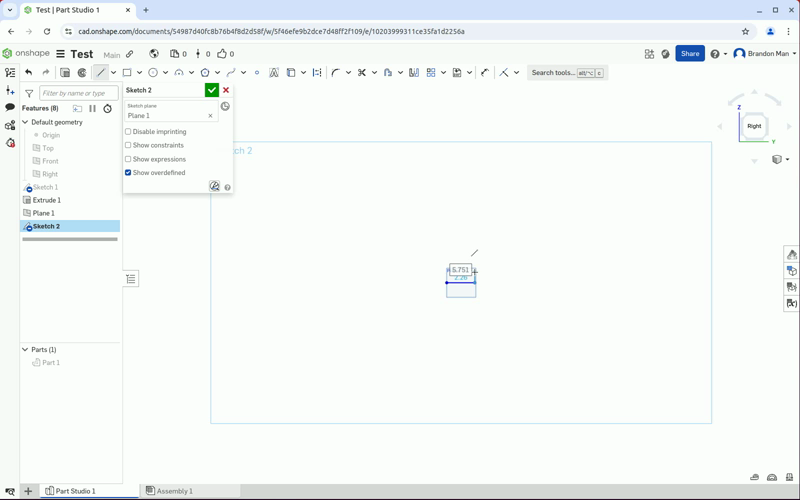
key_up(shift)
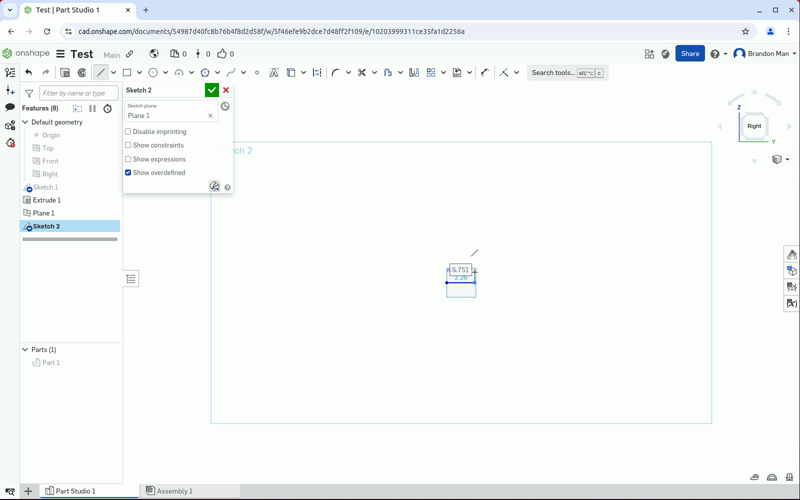
key_down(shift)
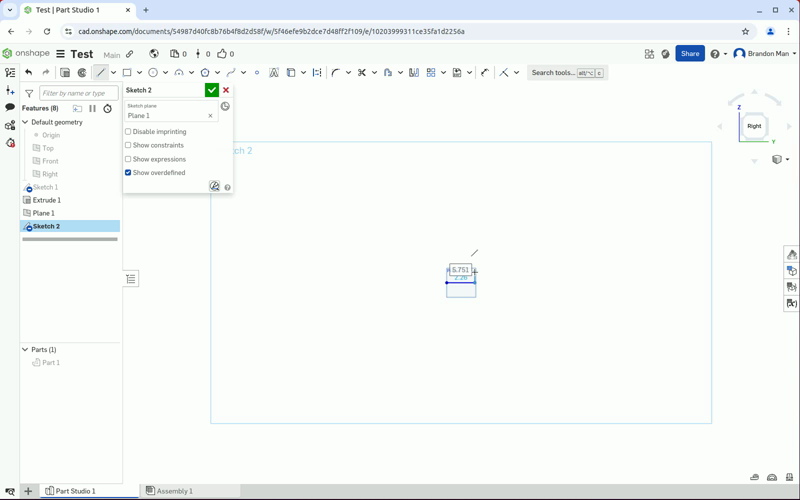
mouse_move(504, 271)
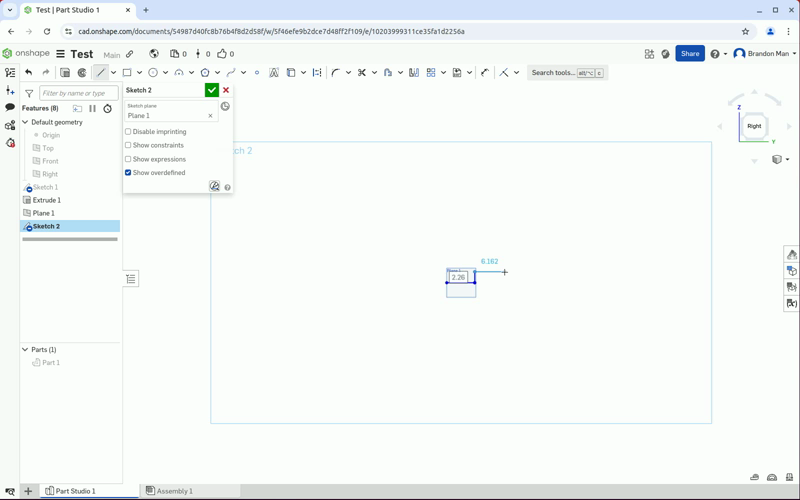
mouse_move(446, 271)
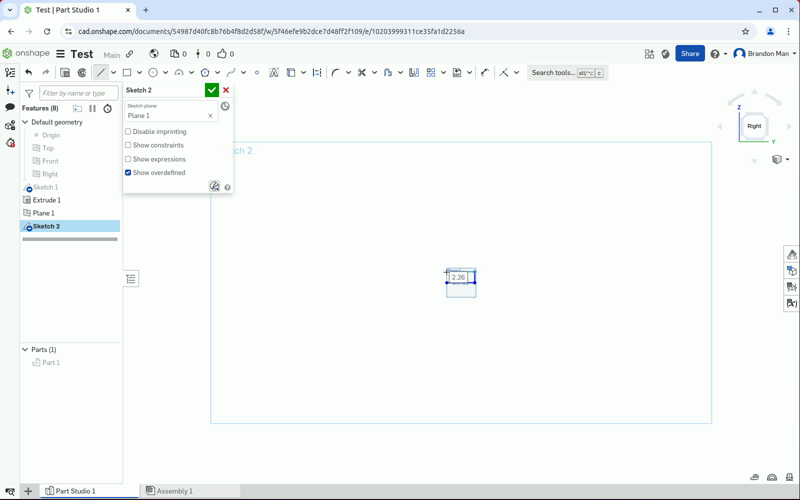
click(446, 271)
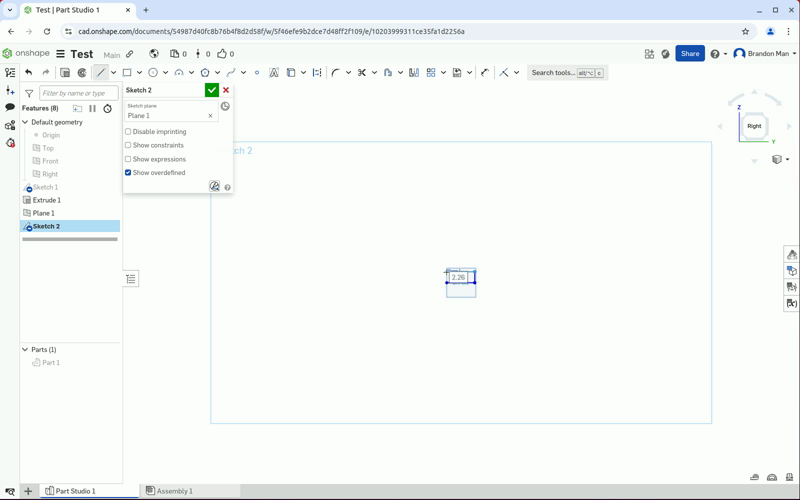
key_up(shift)
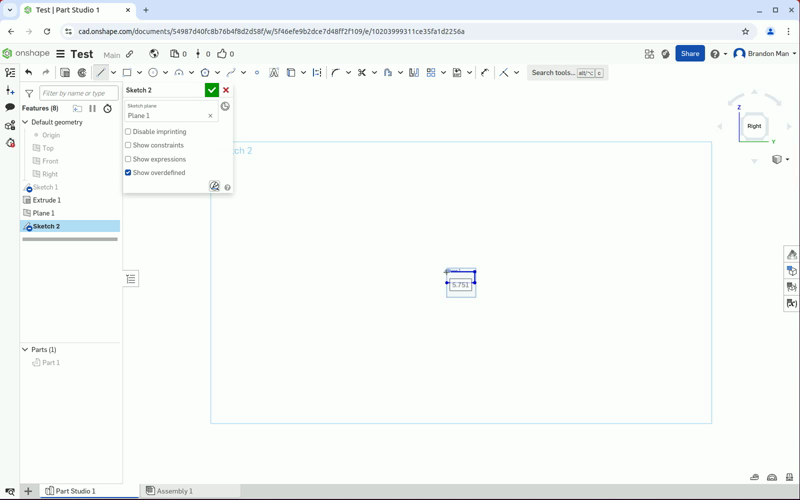
mouse_move(476, 271)
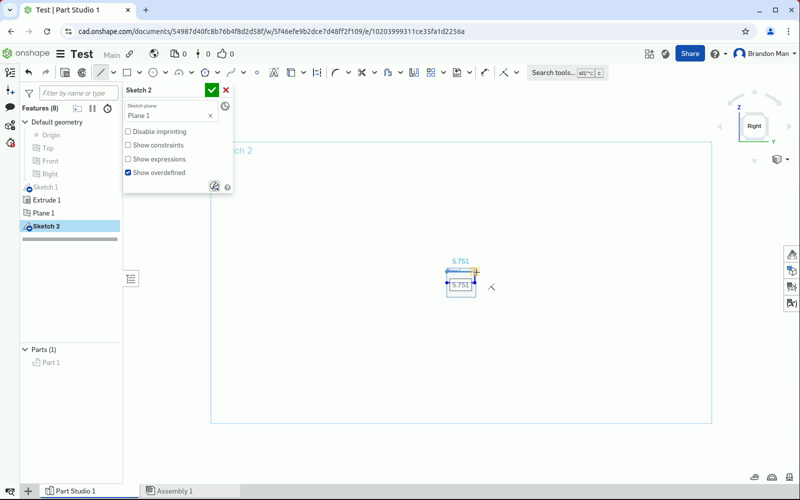
key_down(shift)
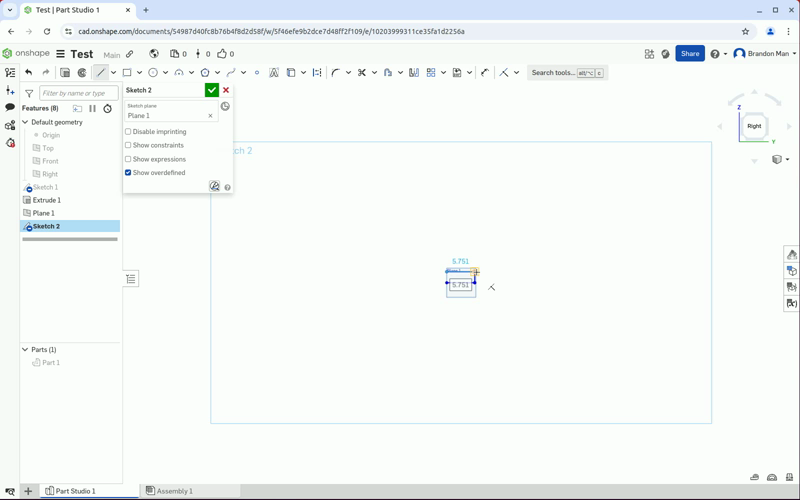
mouse_move(446, 282)
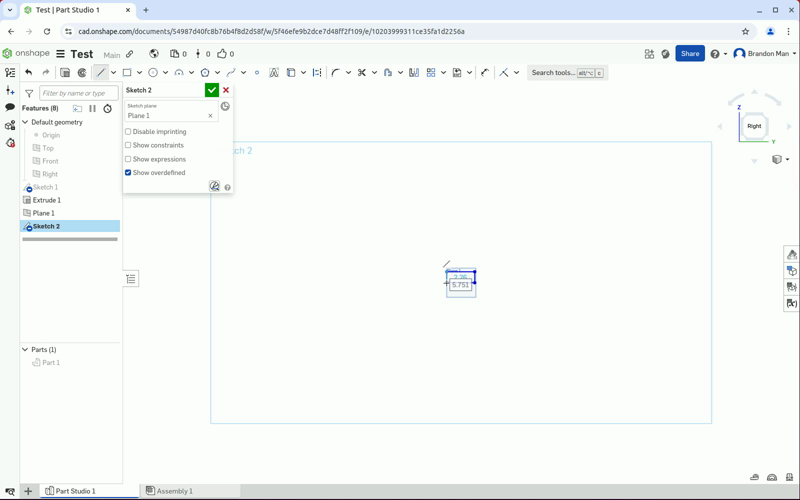
key_up(shift)
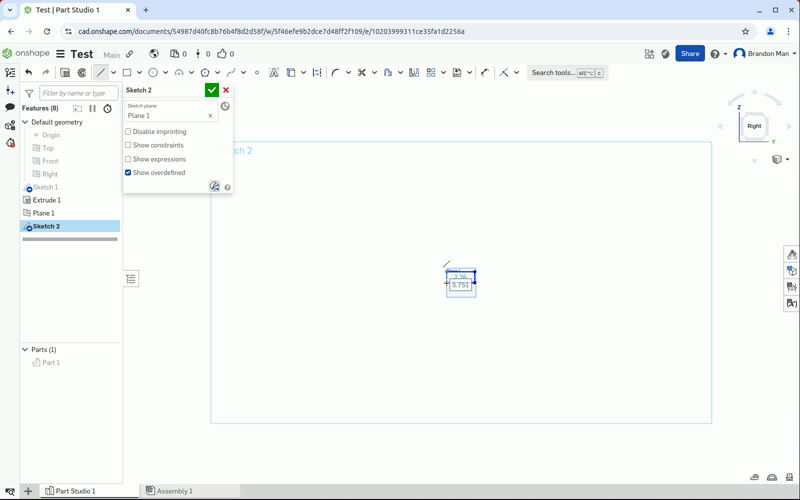
click(446, 282)
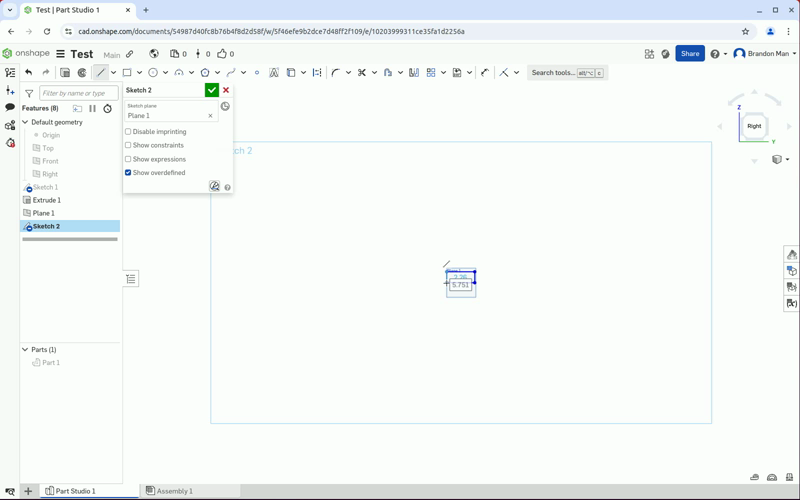
key(esc)
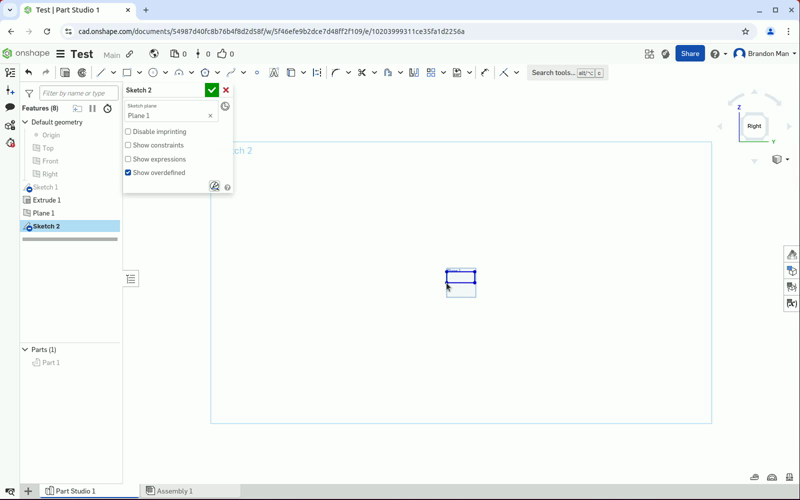
mouse_move(470, 282)
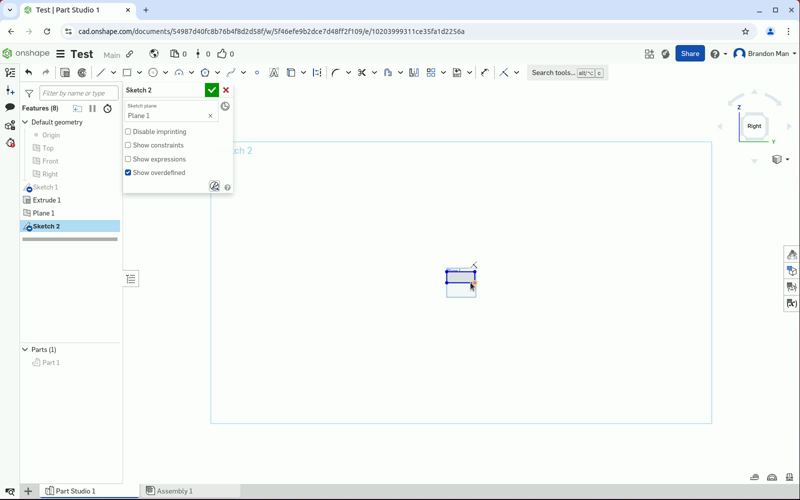
scroll(6)
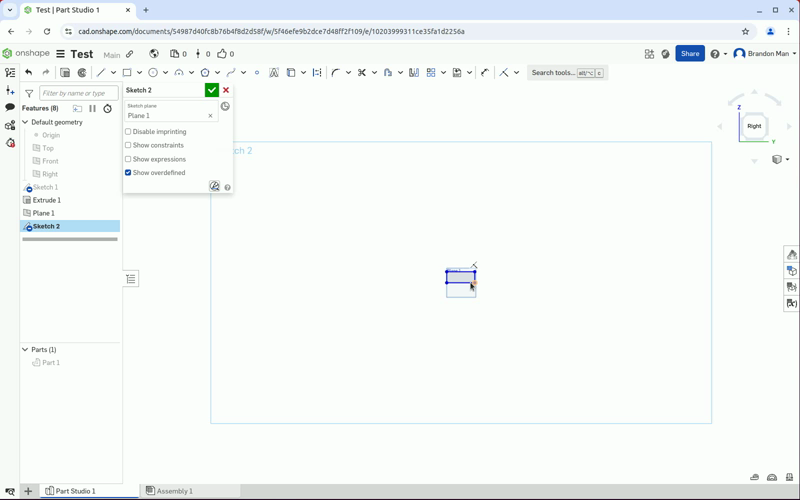
scroll(6)
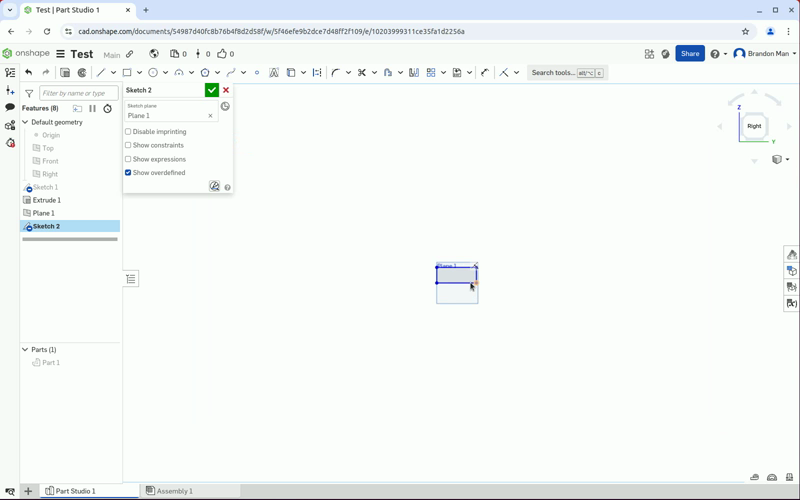
scroll(6)
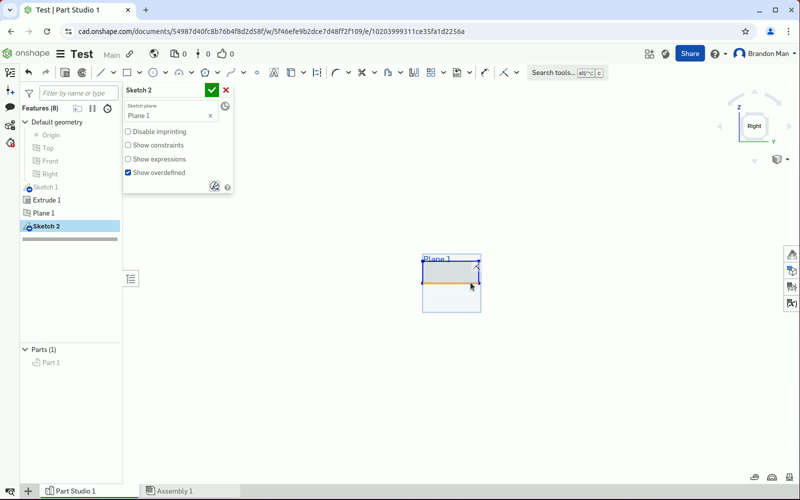
scroll(6)
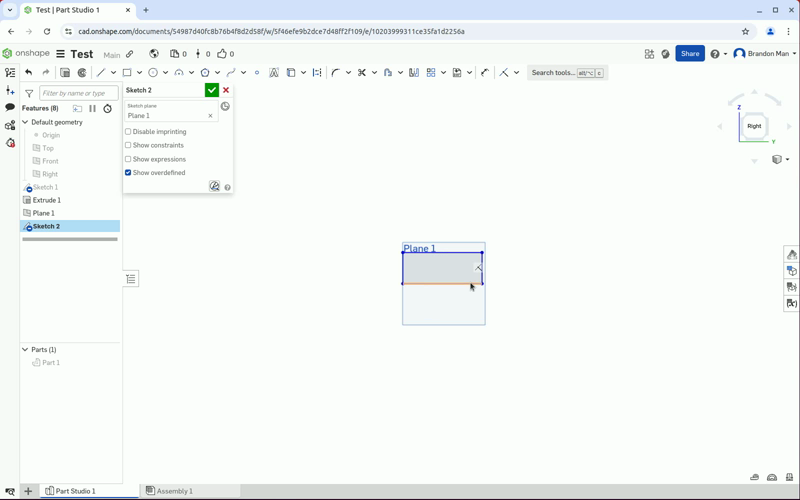
scroll(6)
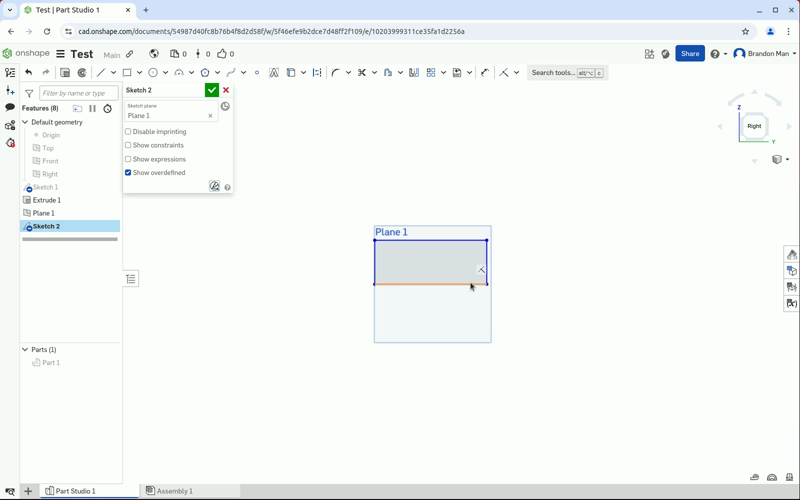
scroll(6)
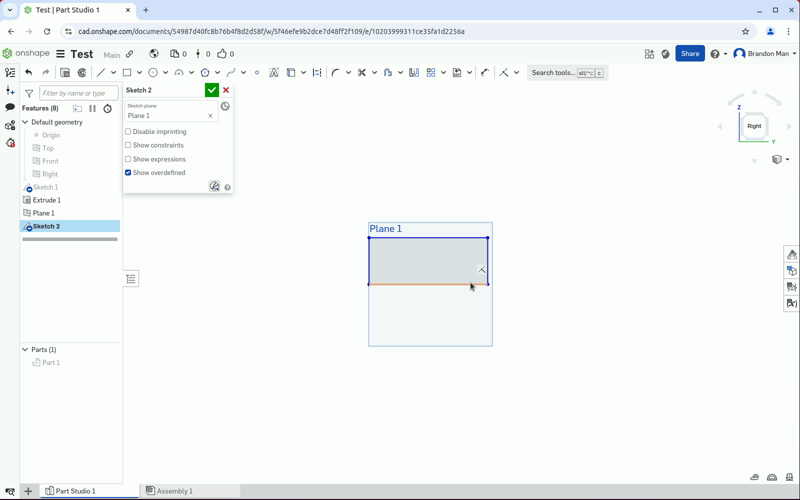
scroll(6)
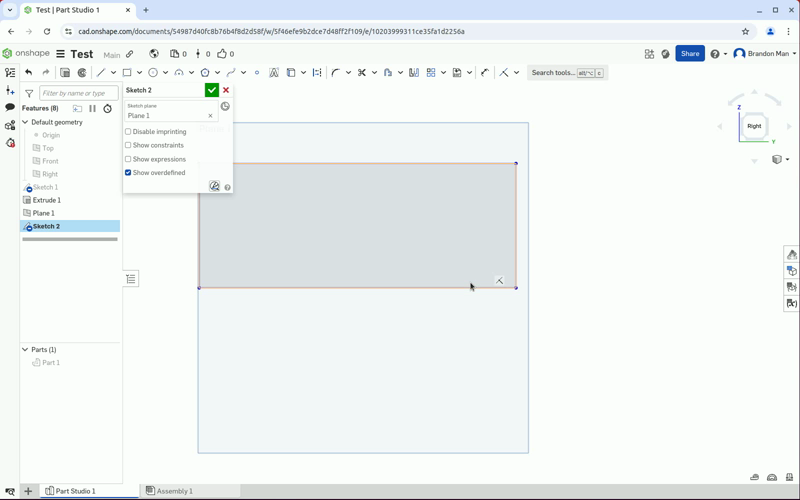
click(470, 282)
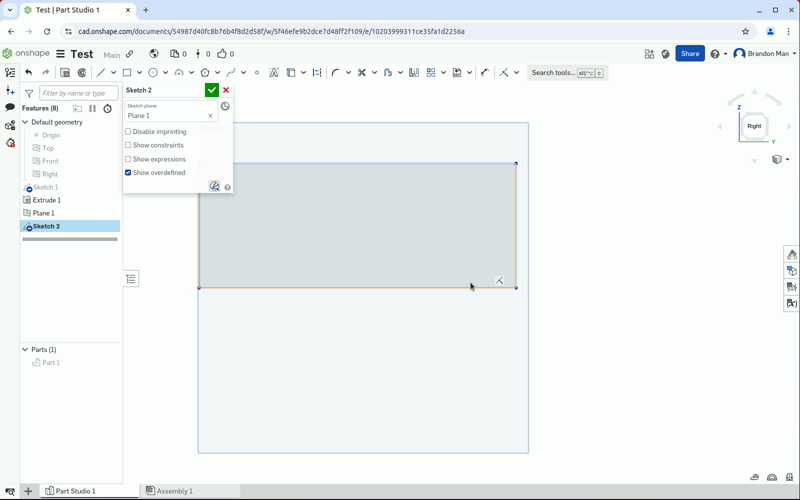
scroll(-6)
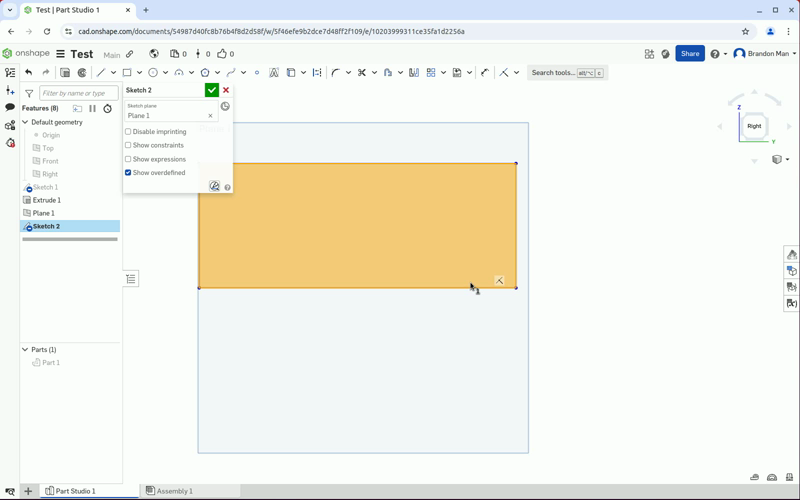
scroll(-6)
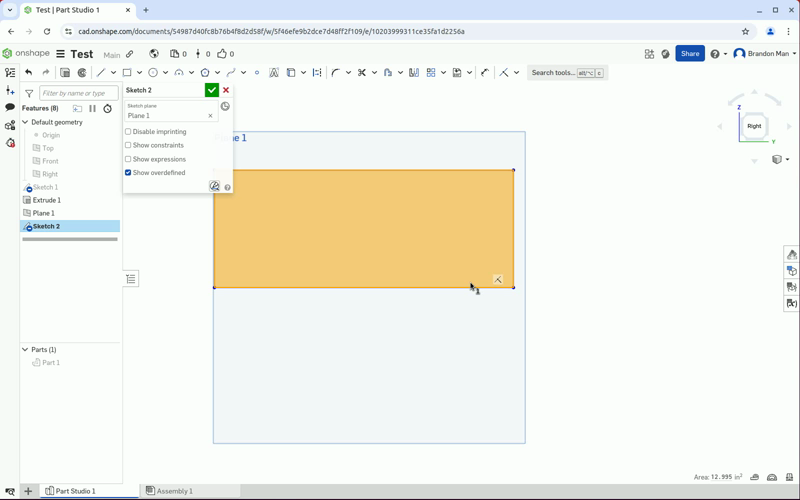
scroll(-6)
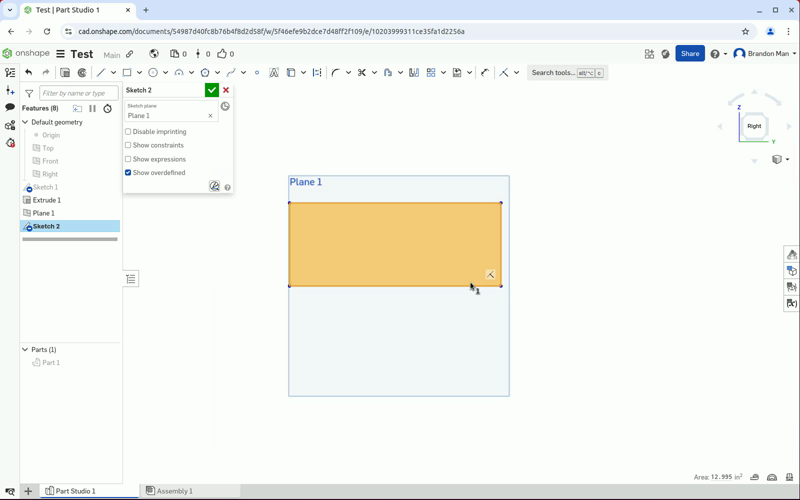
scroll(-6)
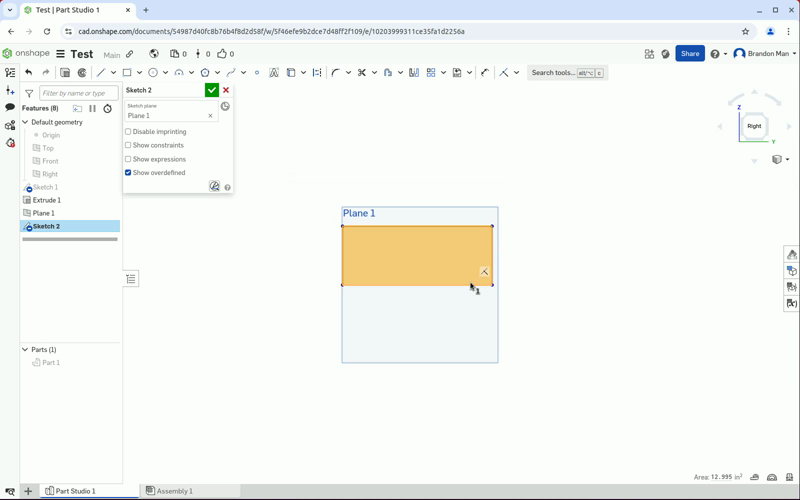
scroll(-6)
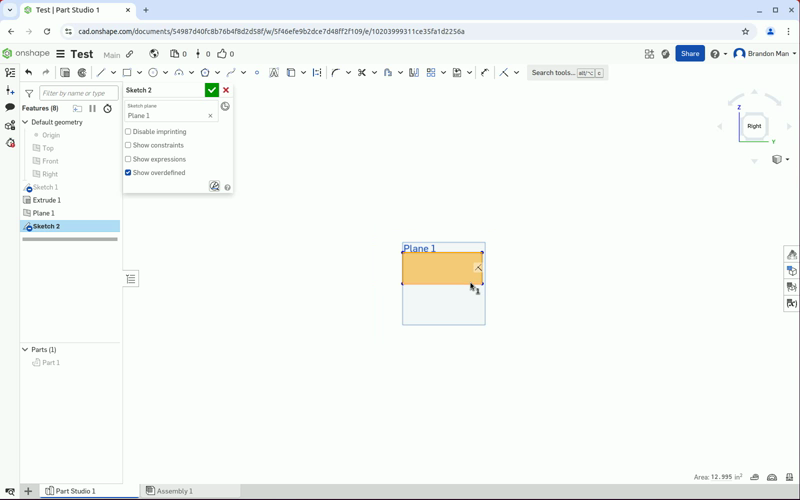
scroll(-6)
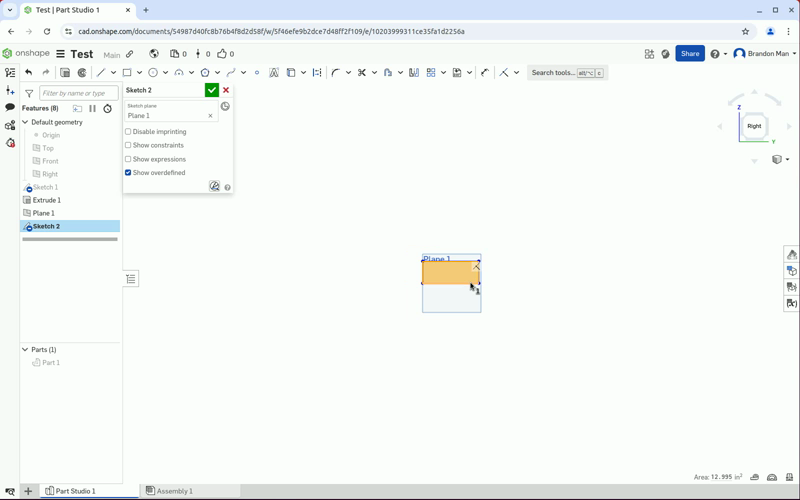
scroll(-6)
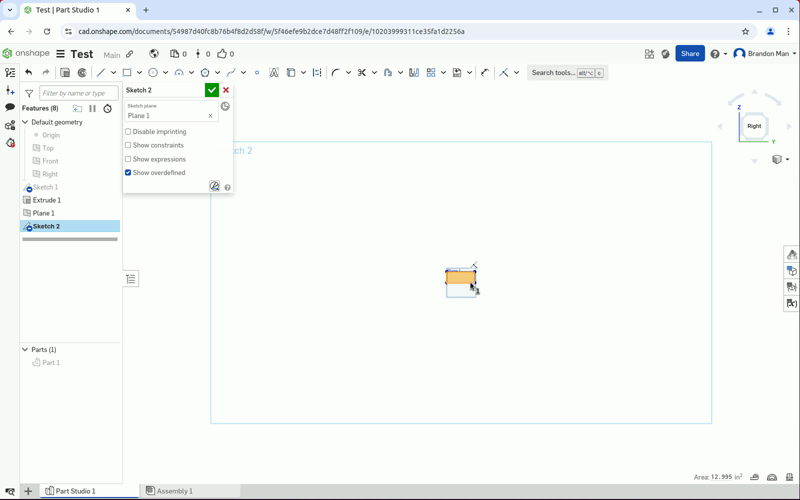
mouse_move(73, 352)
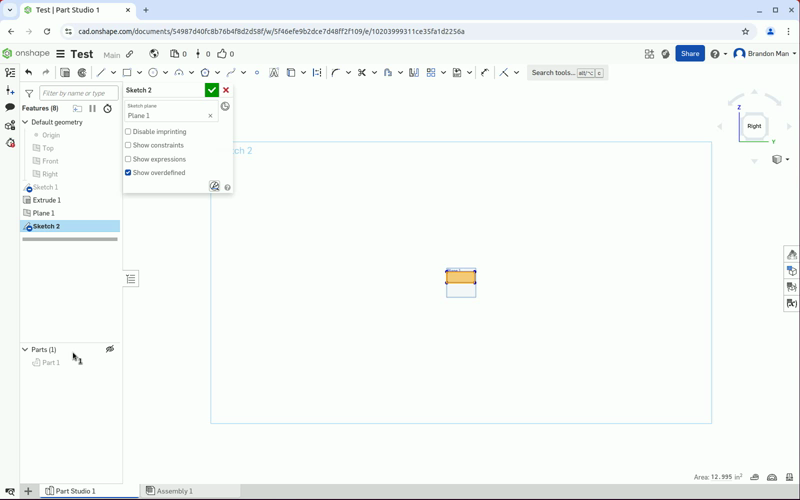
key(shift+y)
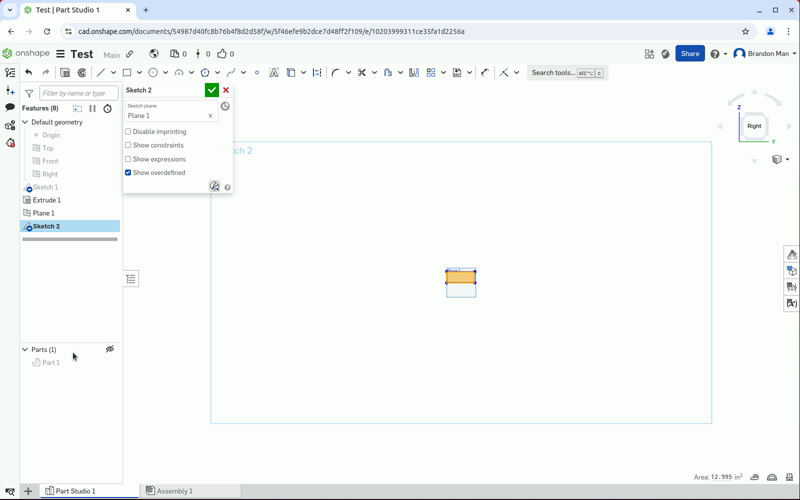
key(shift+e)
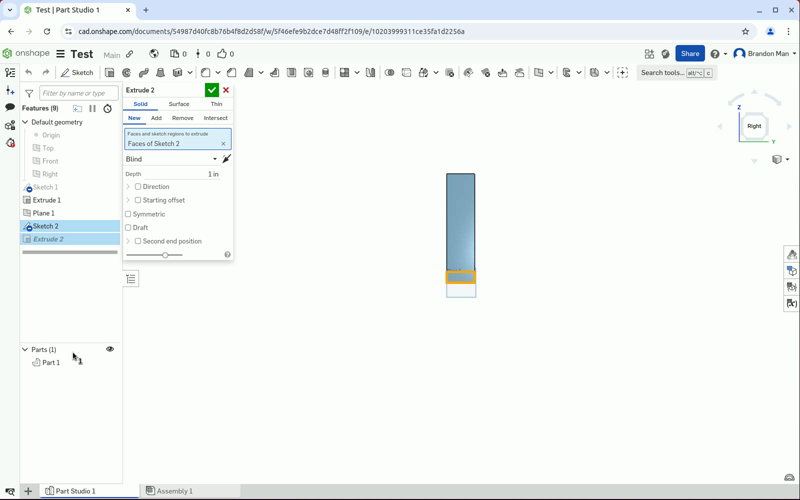
mouse_move(143, 106)
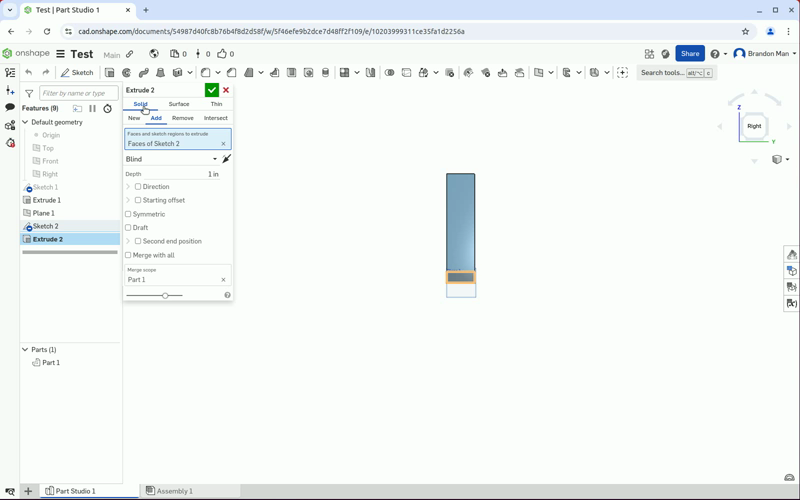
click(143, 106)
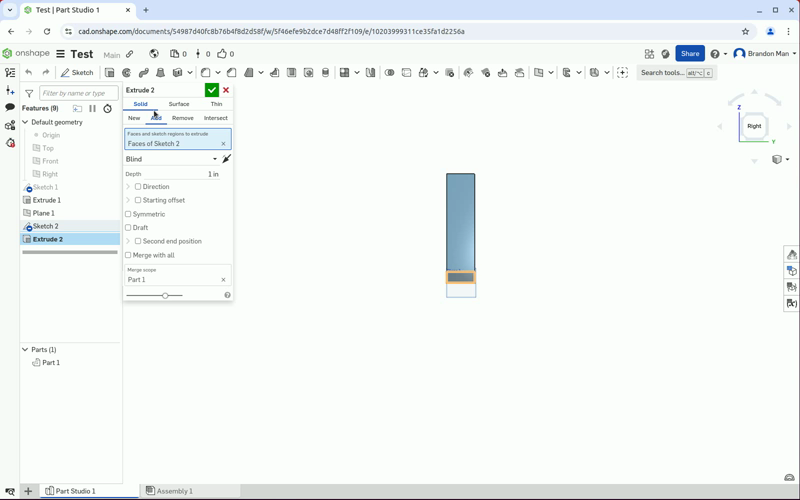
mouse_move(186, 120)
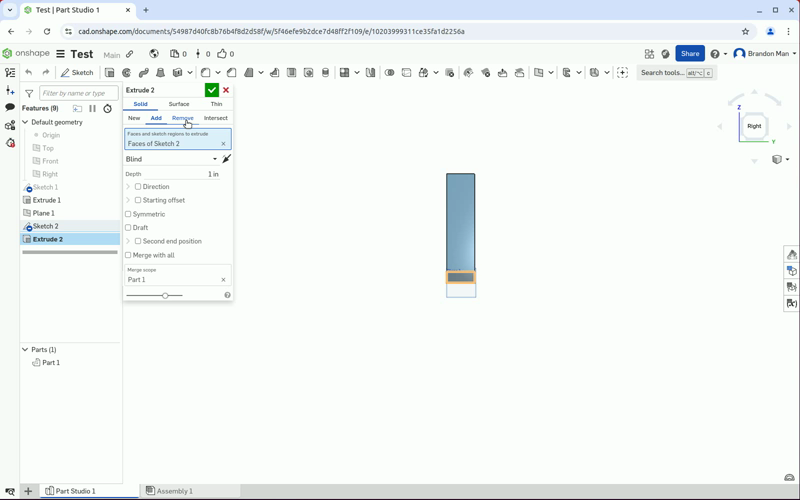
click(186, 120)
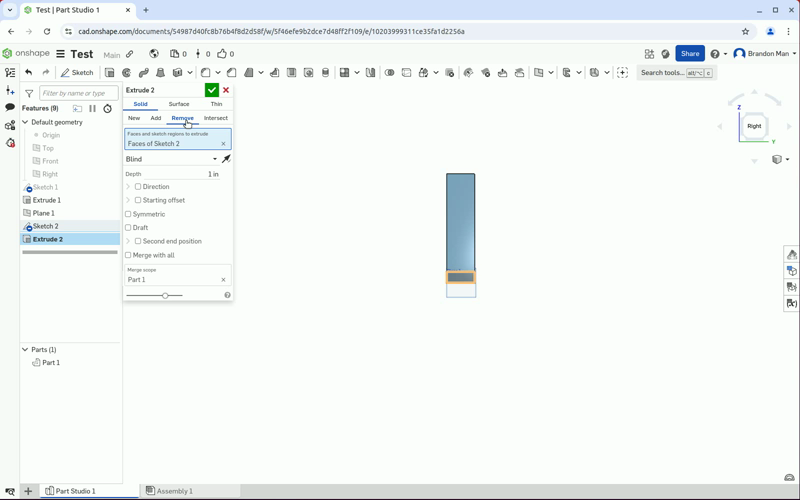
key(tab, 4)
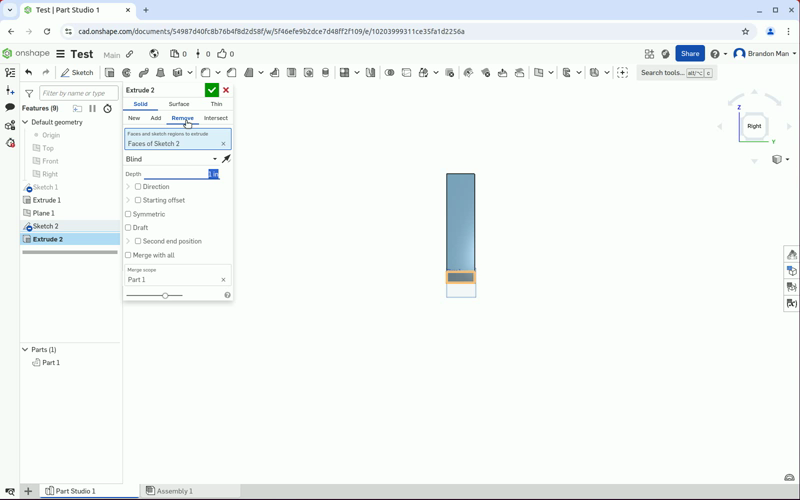
text(0.722)
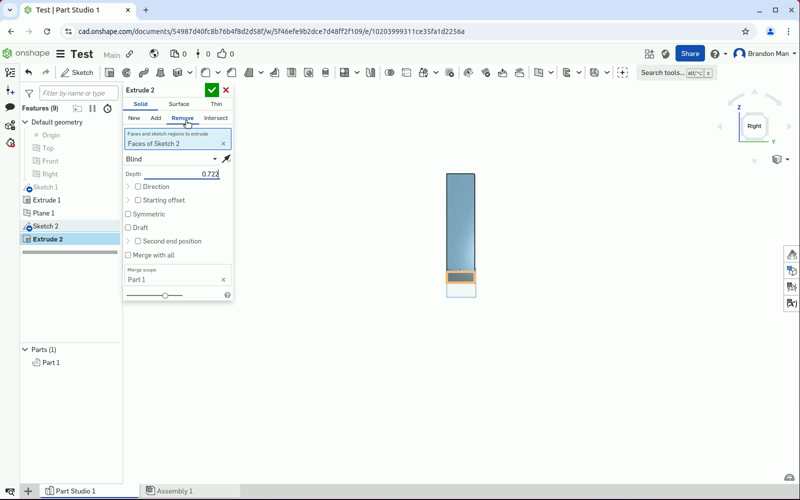
key(tab, 6)
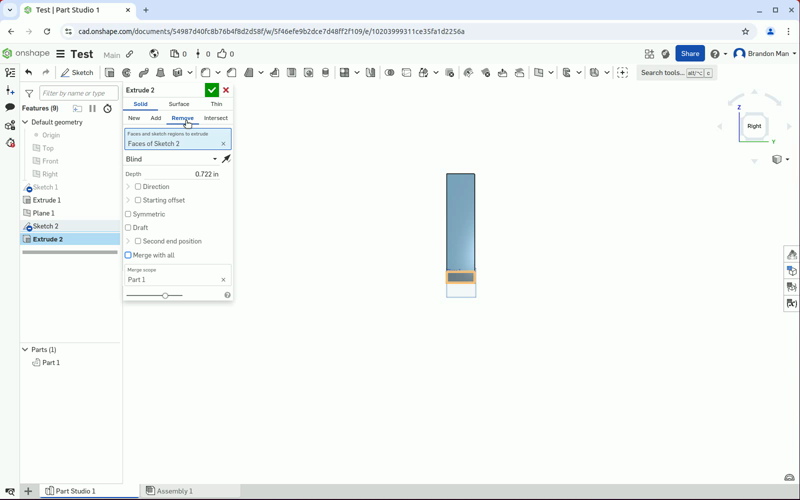
key(space)
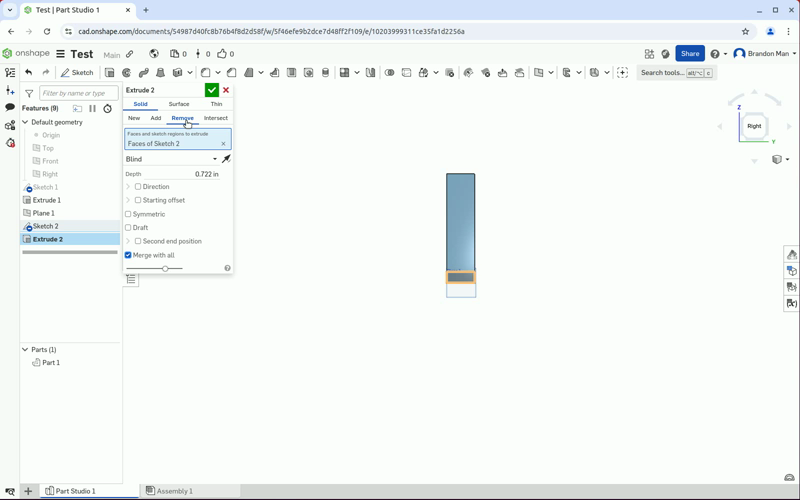
key(enter)
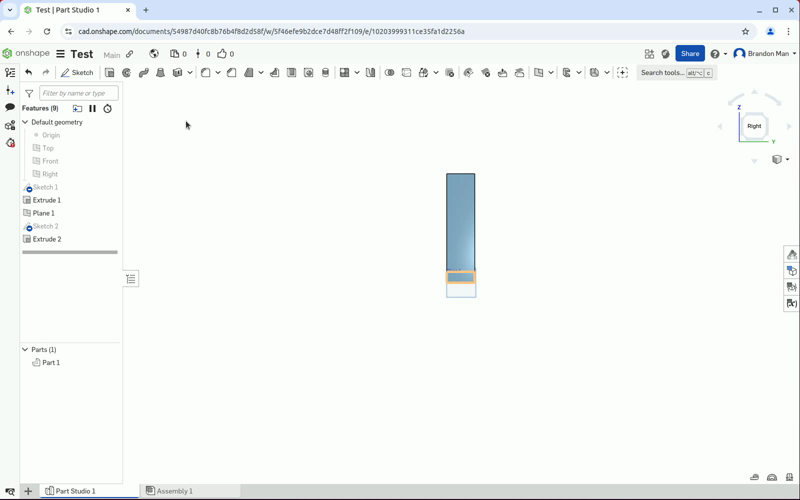
key(shift+h)
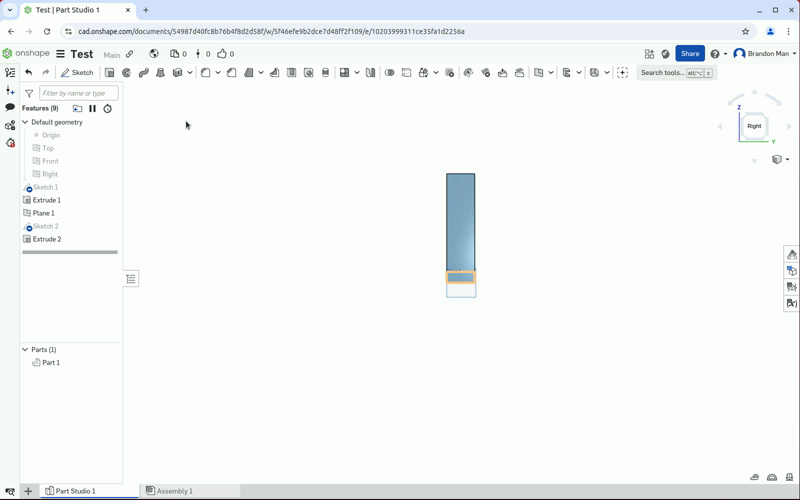
key(shift+h)
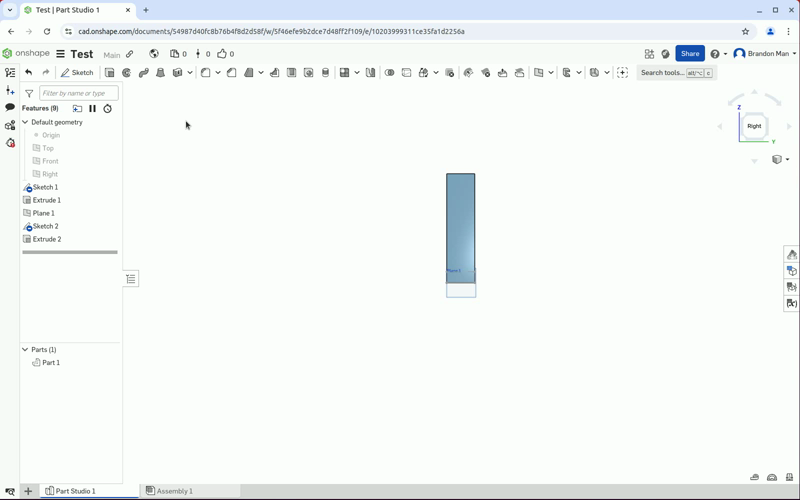
key(shift+7)
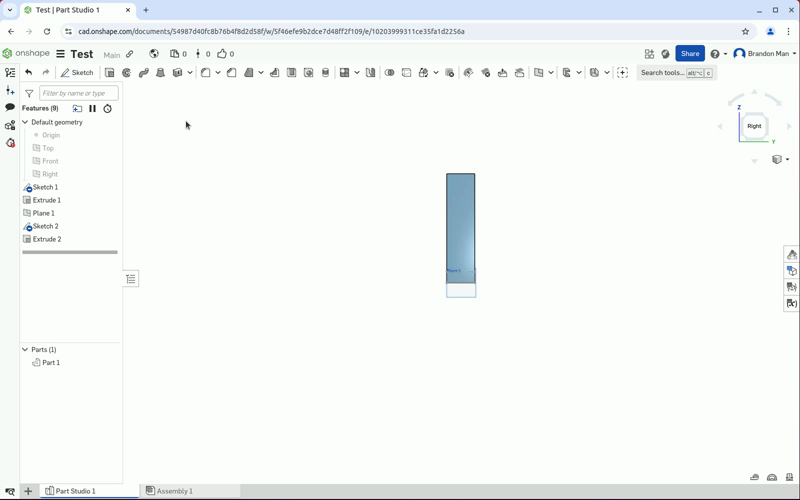
key(right, 2)
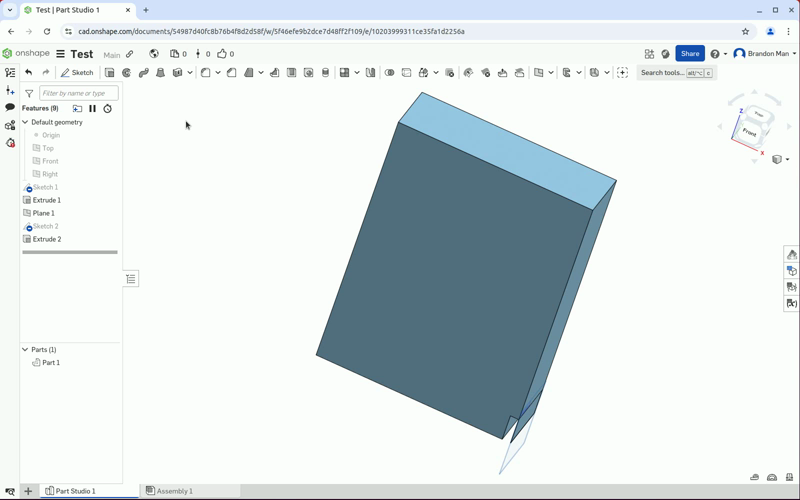
key(down, 2)
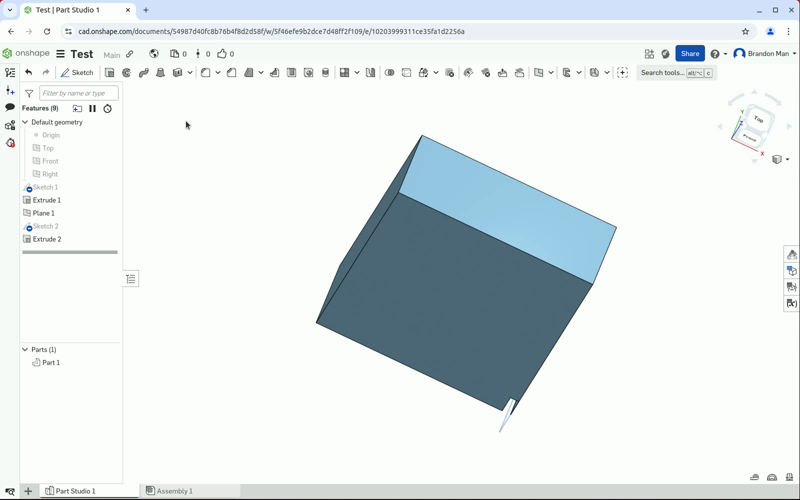
key(up, 2)
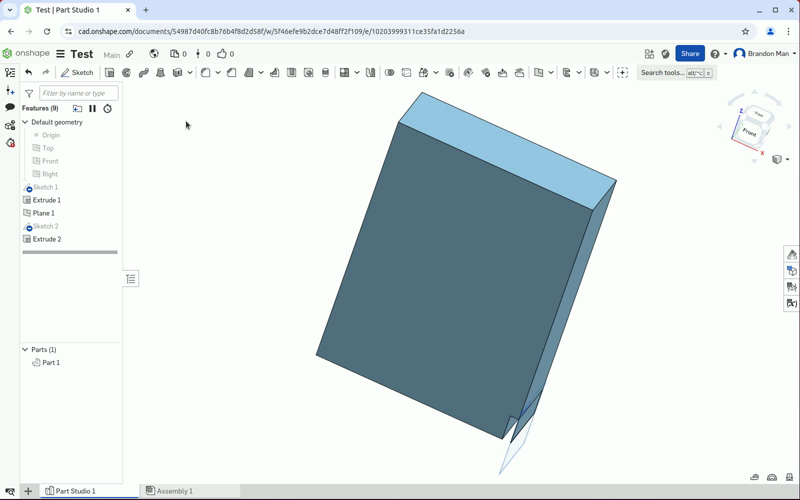
key(left, 2)
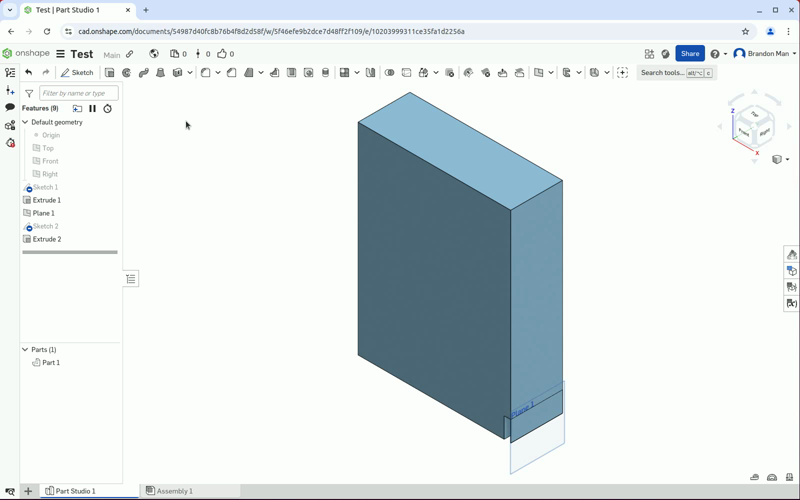
mouse_move(73, 189)
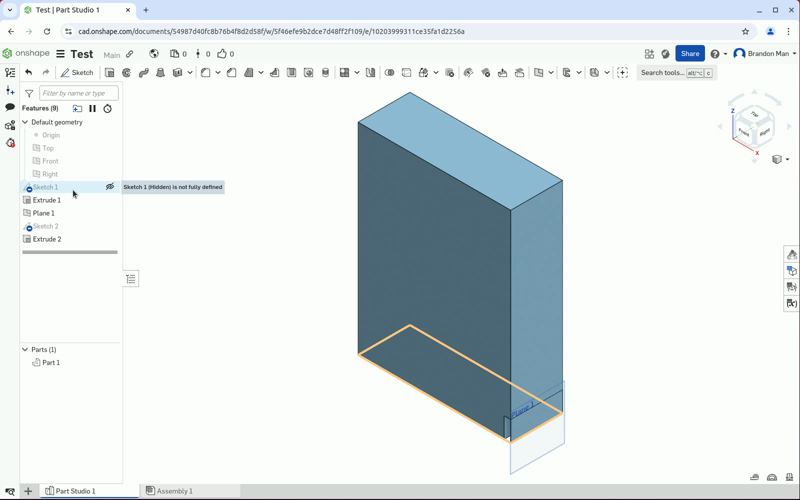
click(73, 189)